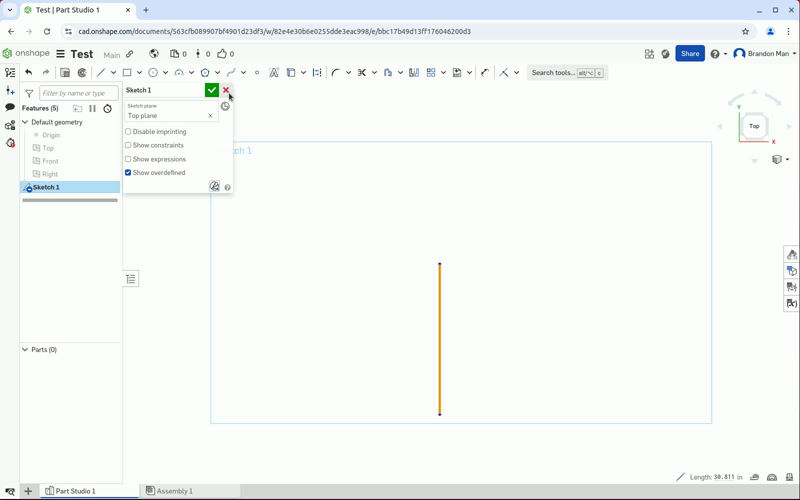
key(shift+h)
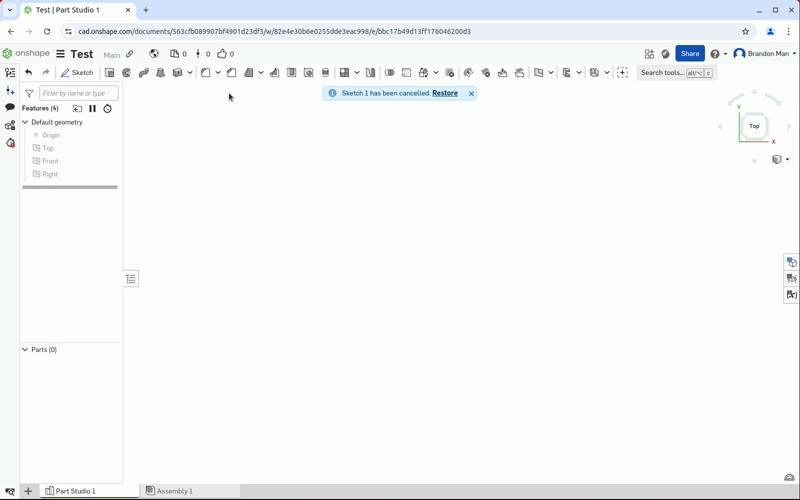
mouse_move(73, 352)
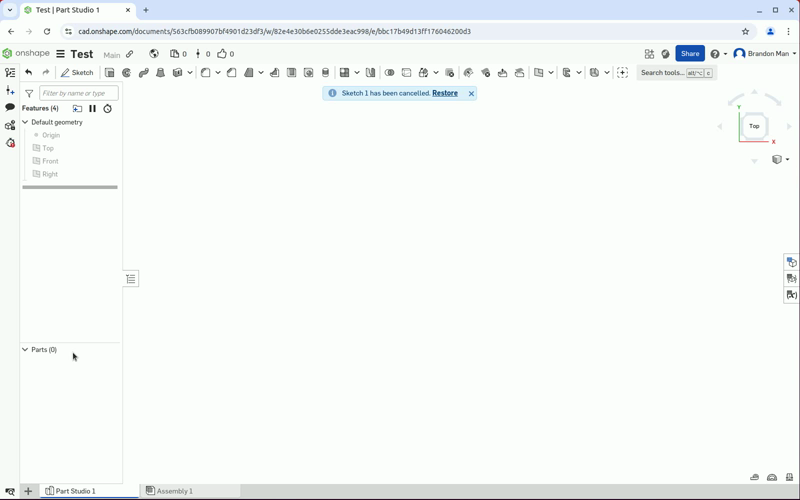
key(y)
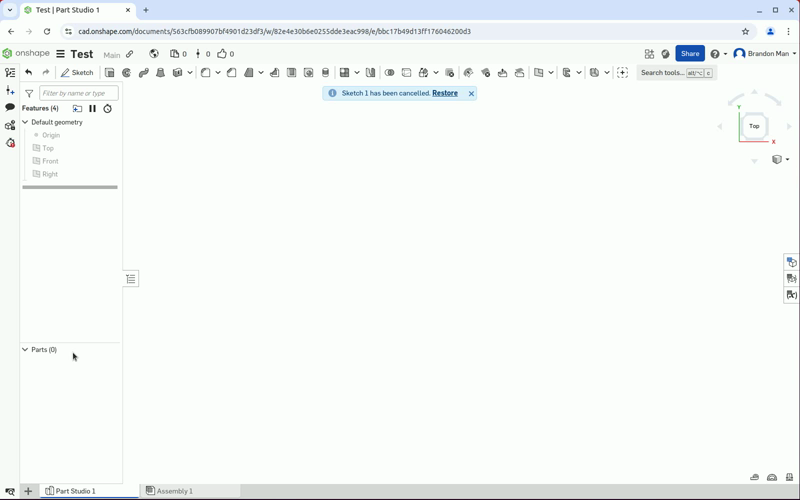
key(shift+p)
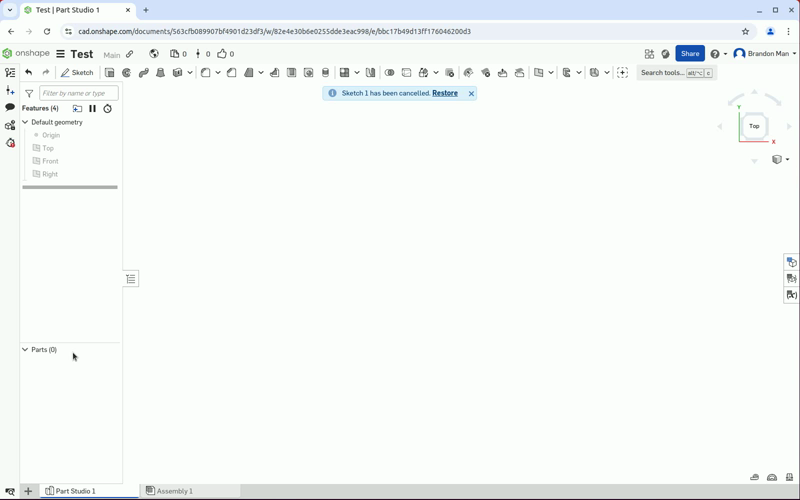
key(space)
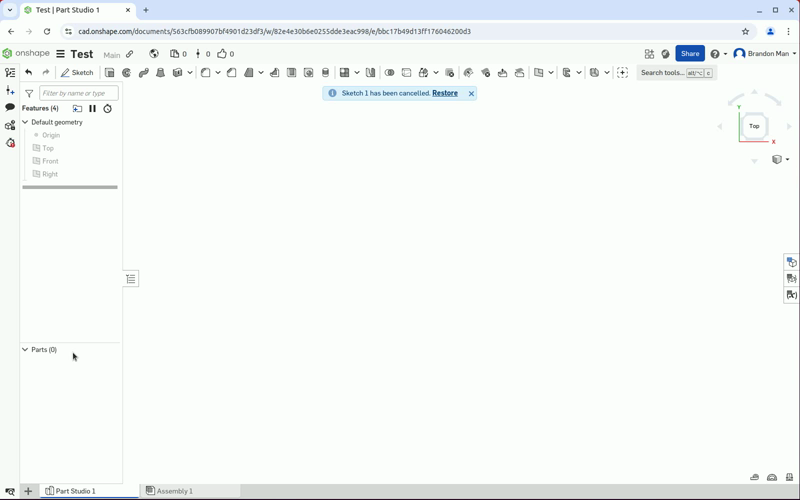
key_down(shift)
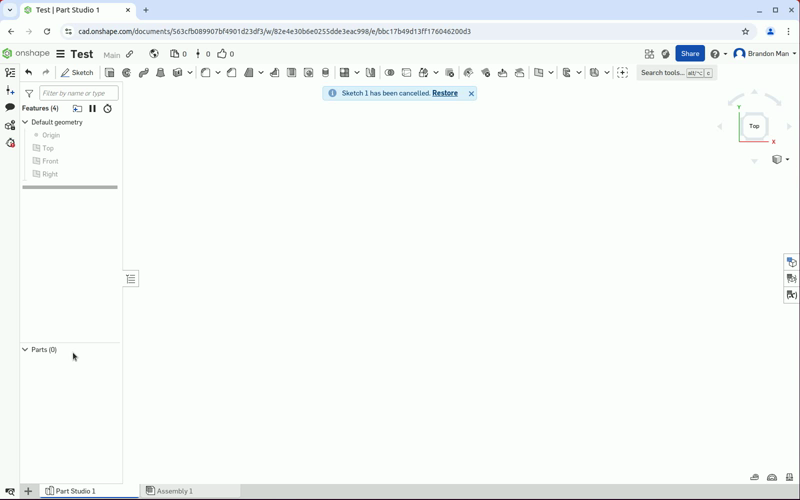
key(up)
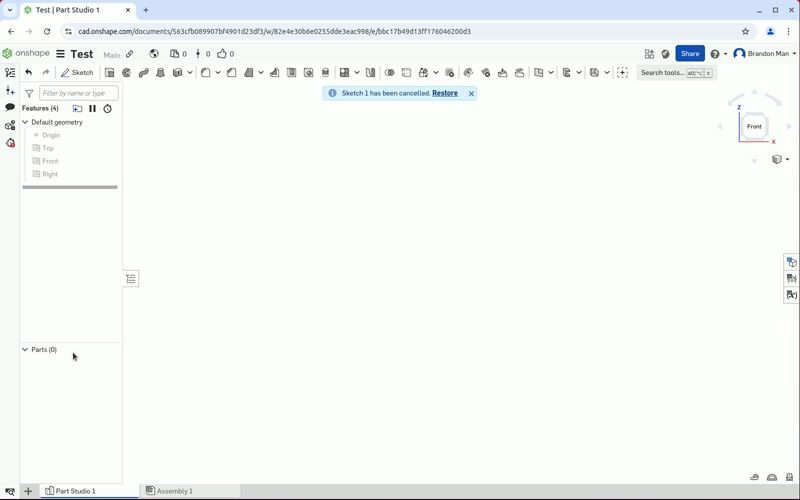
key_up(shift)
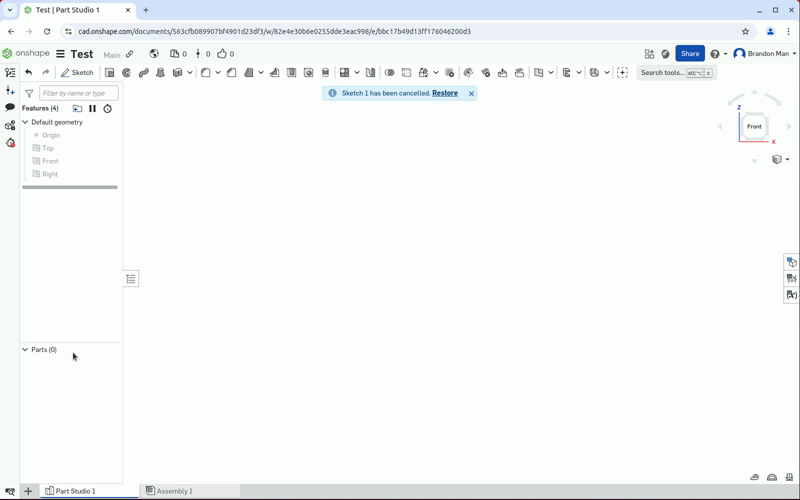
key(space)
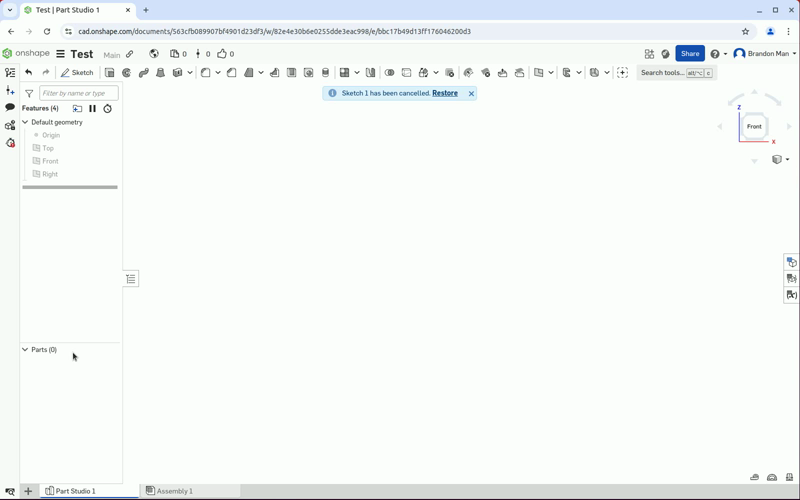
key_down(shift)
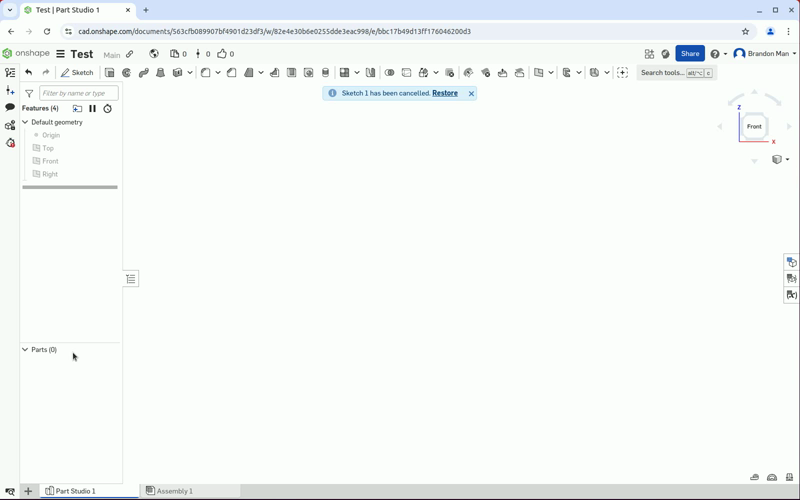
key(left)
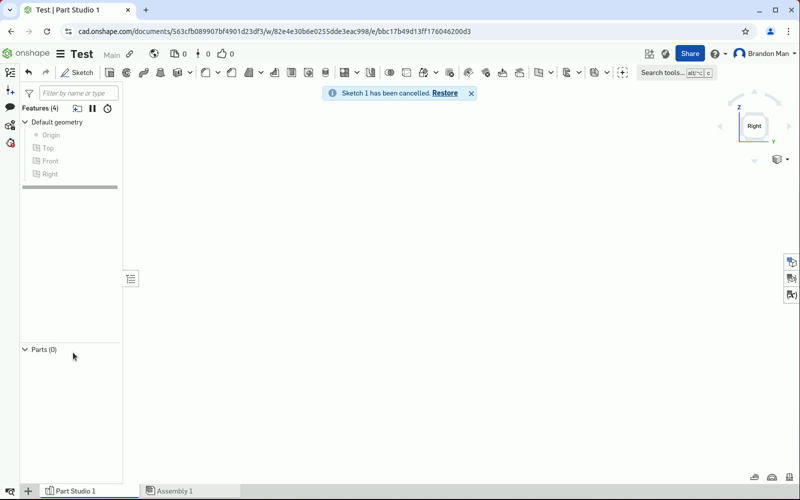
key_up(shift)
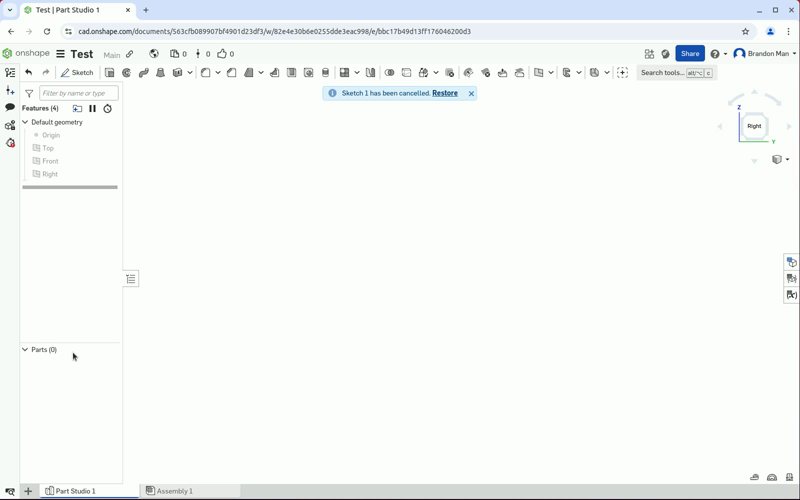
mouse_move(73, 352)
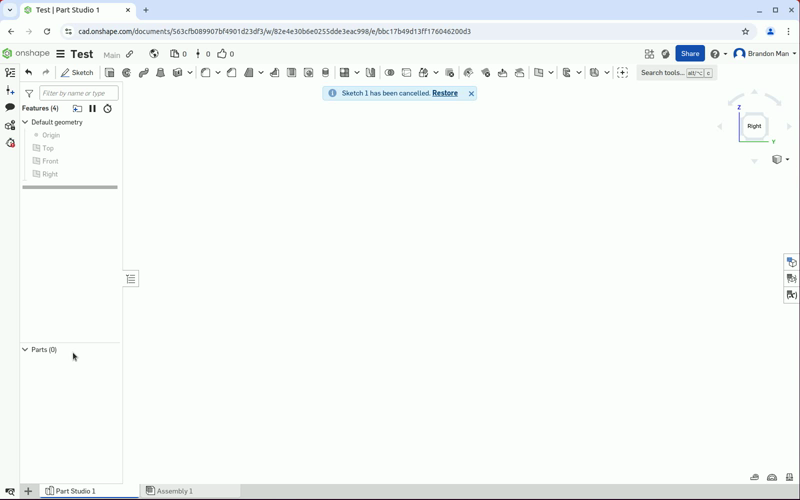
key(shift+y)
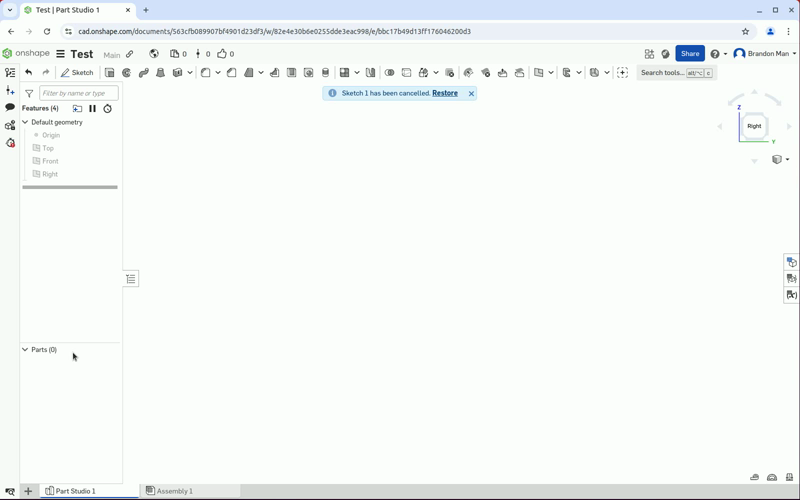
key(shift+s)
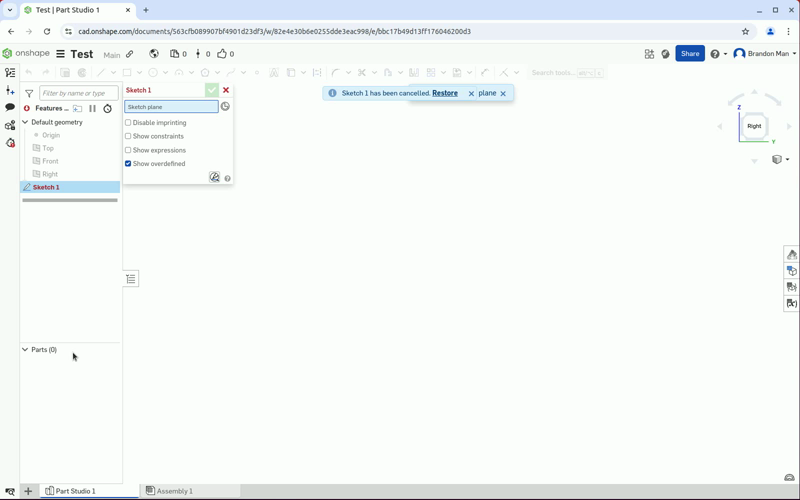
mouse_move(73, 176)
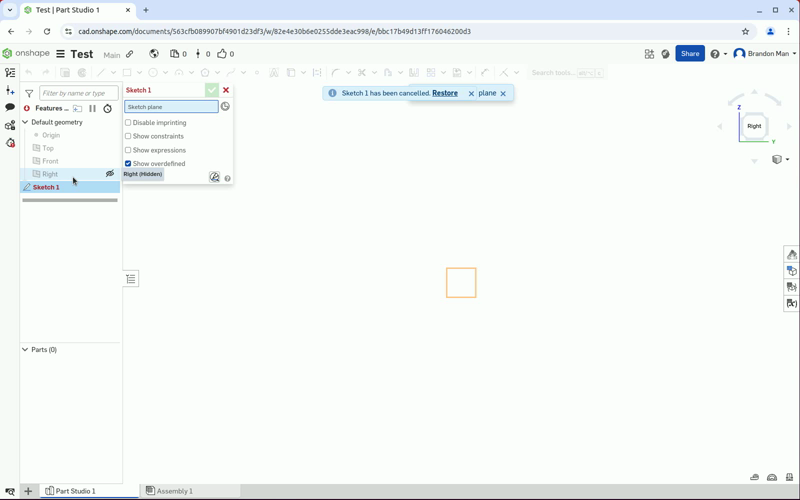
click(73, 176)
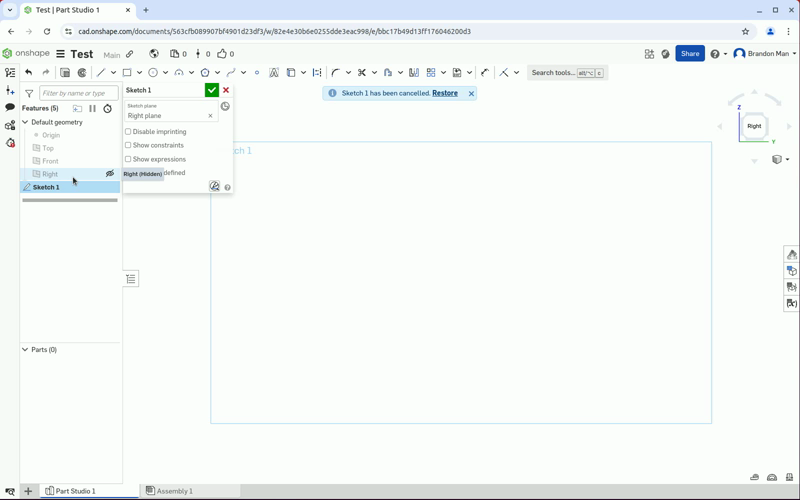
mouse_move(73, 352)
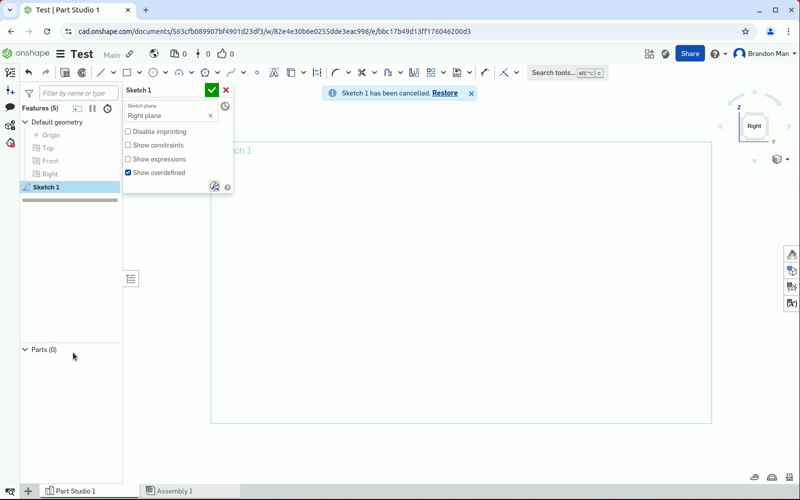
key(y)
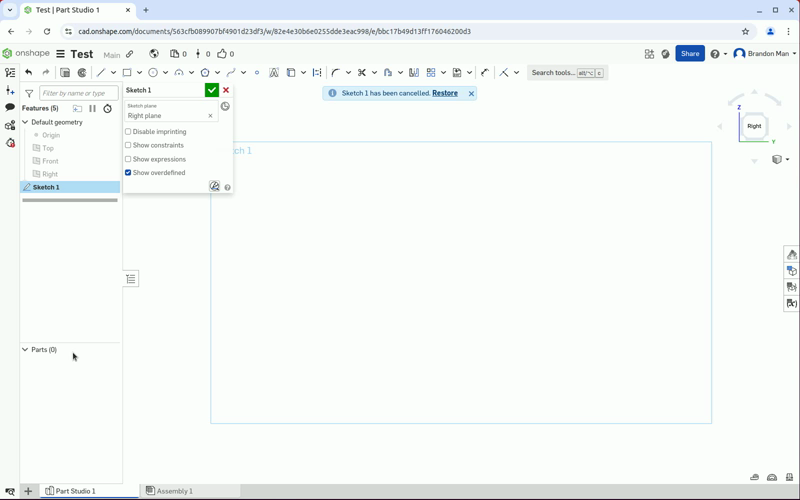
key(l)
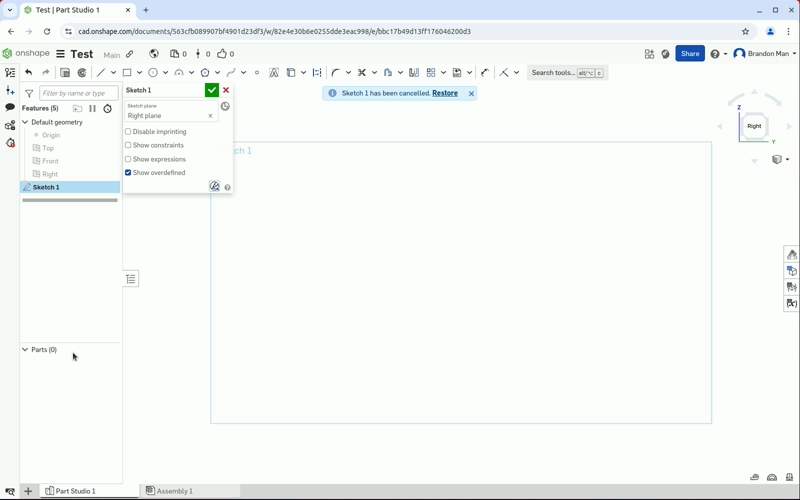
key_down(shift)
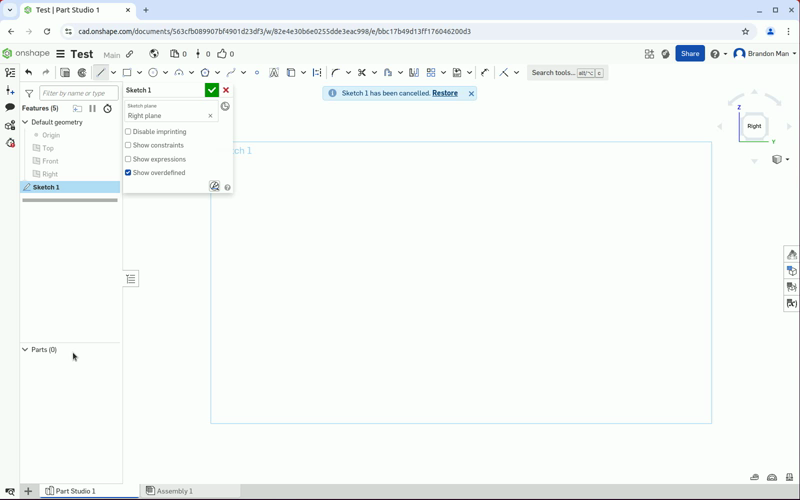
mouse_move(460, 282)
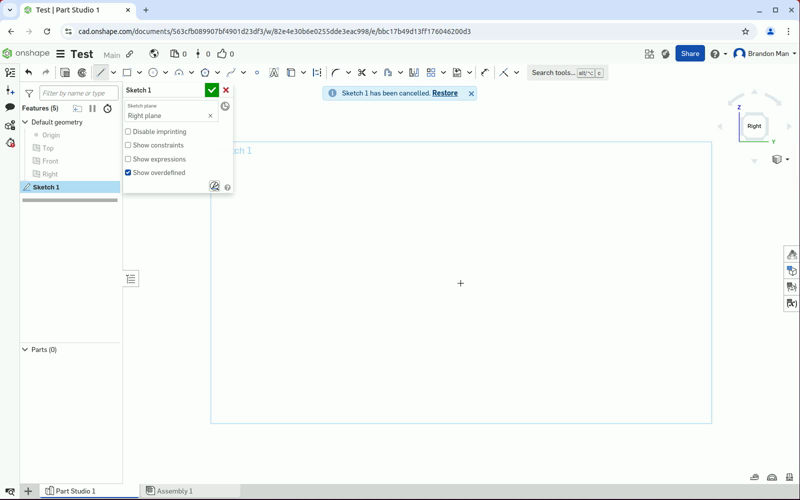
click(460, 282)
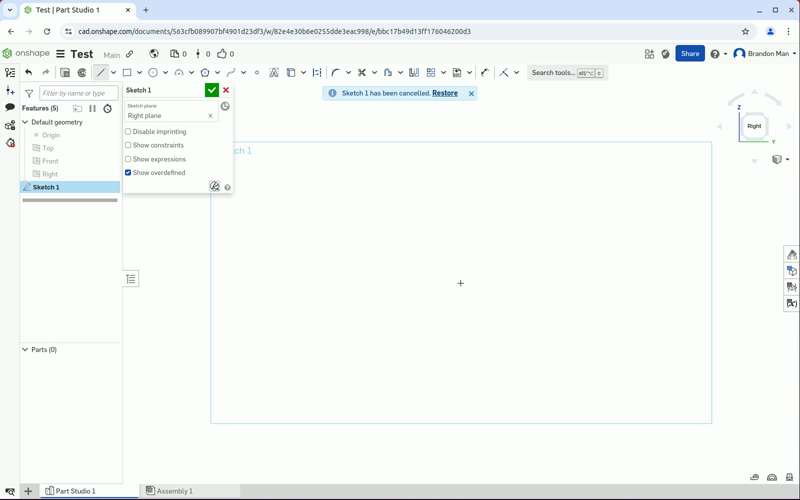
key_up(shift)
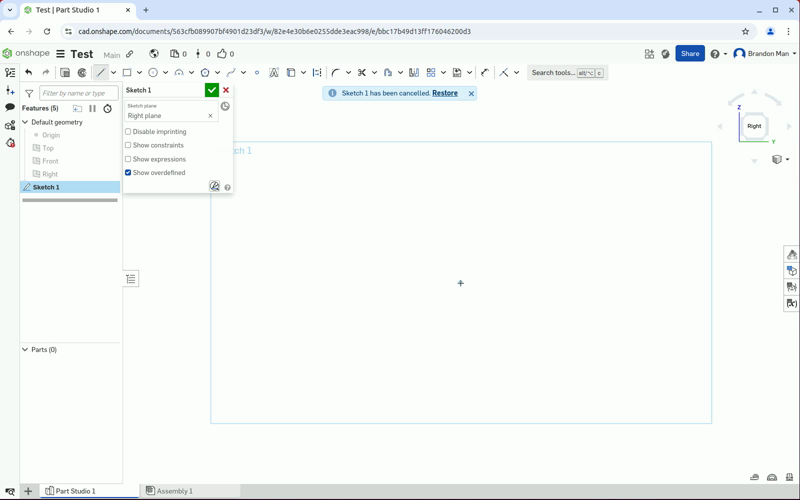
key_down(shift)
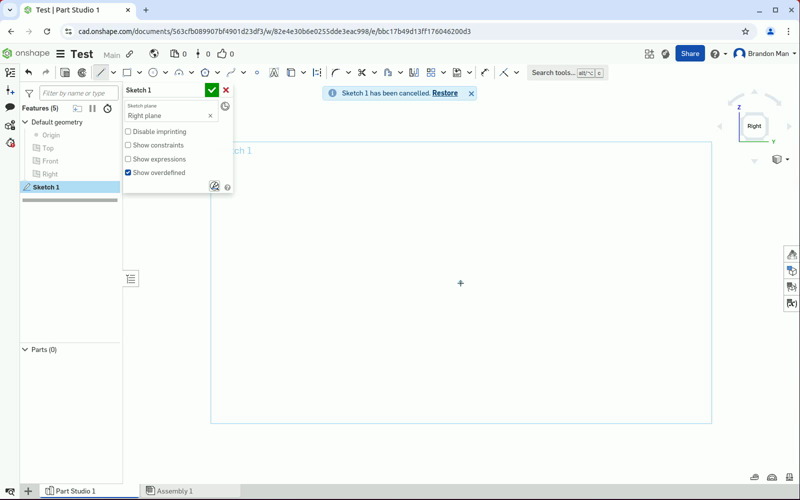
mouse_move(490, 282)
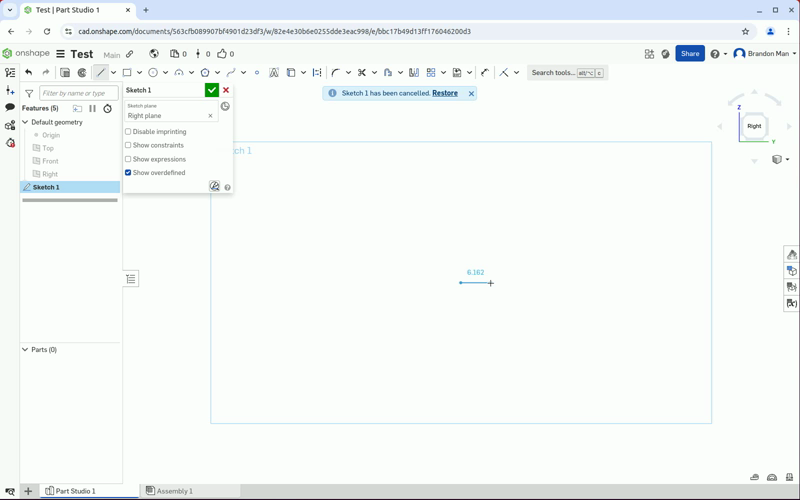
mouse_move(498, 282)
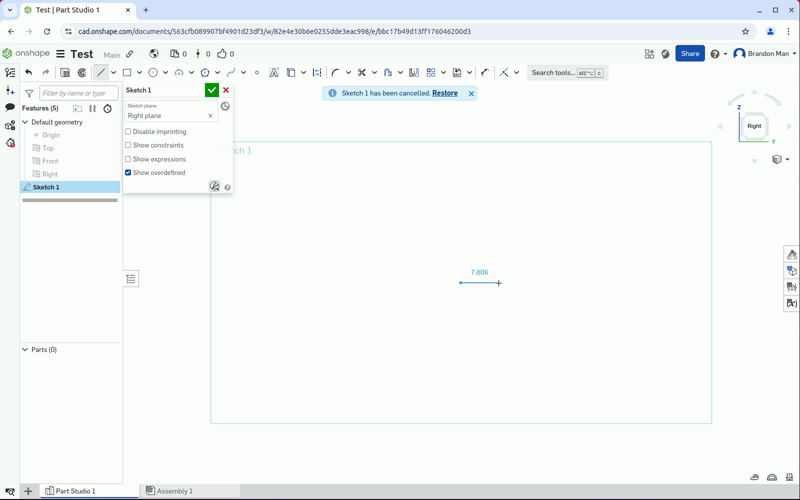
click(498, 282)
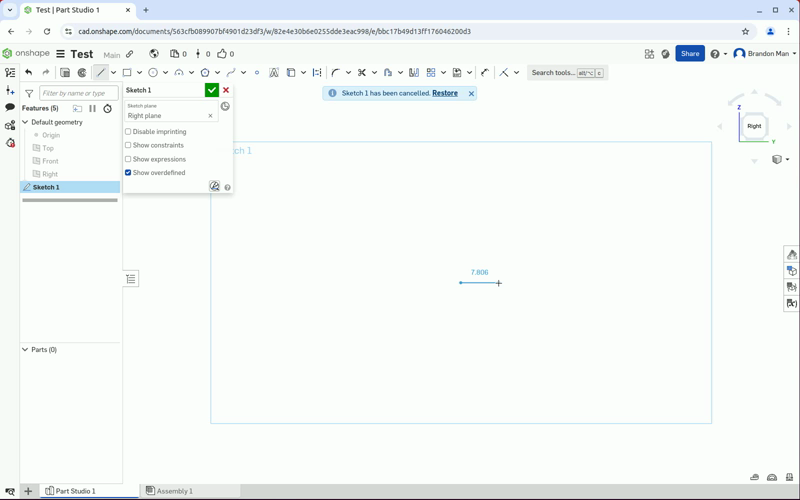
key_up(shift)
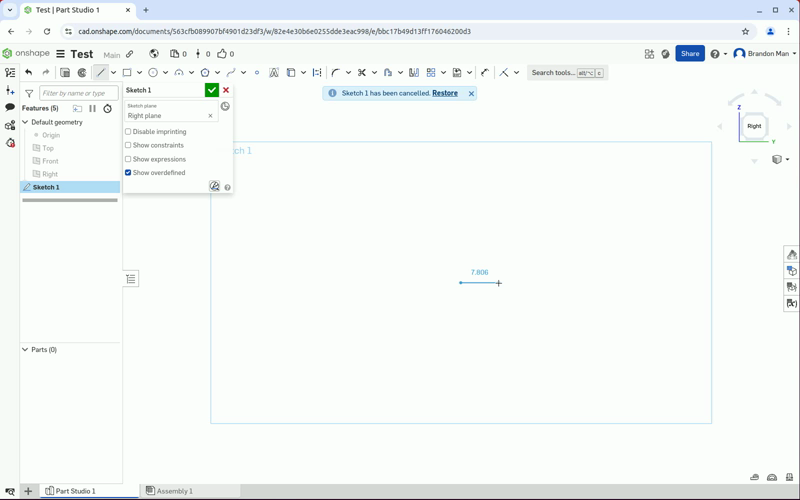
key_down(shift)
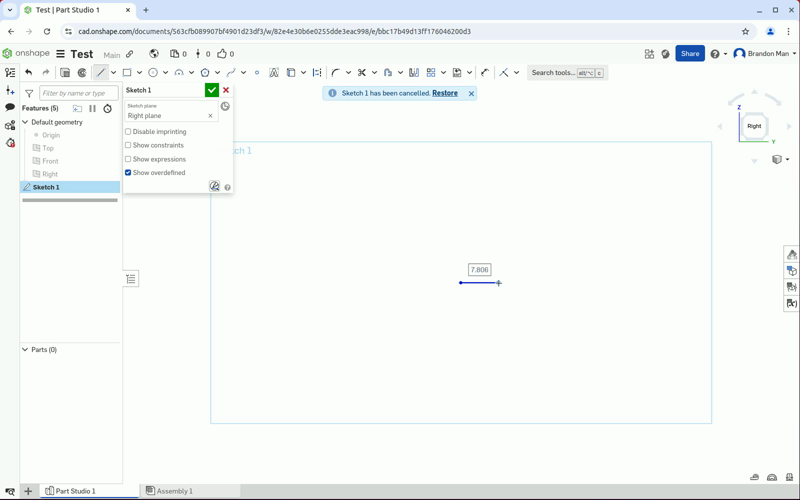
mouse_move(498, 207)
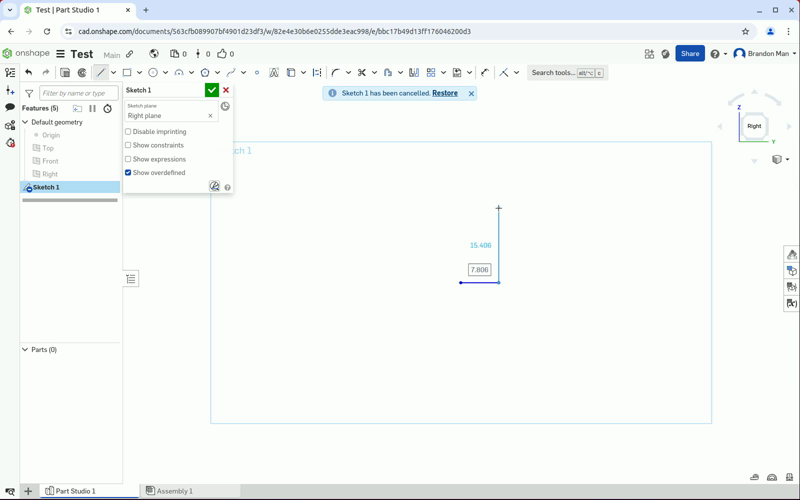
click(498, 207)
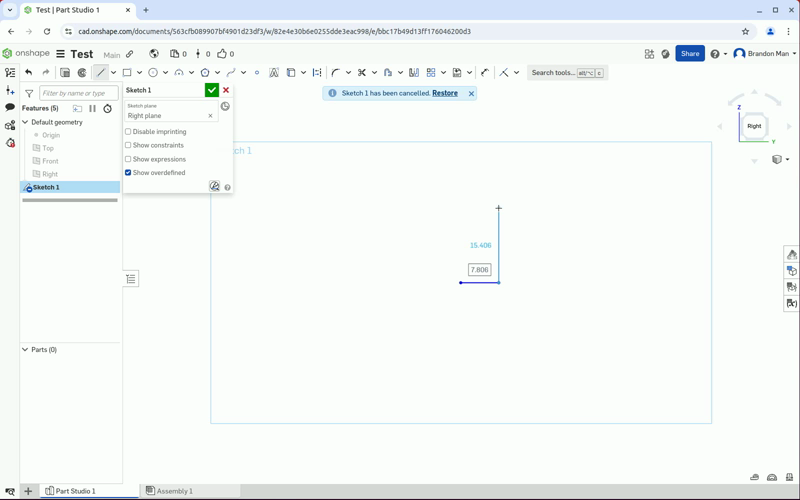
key_up(shift)
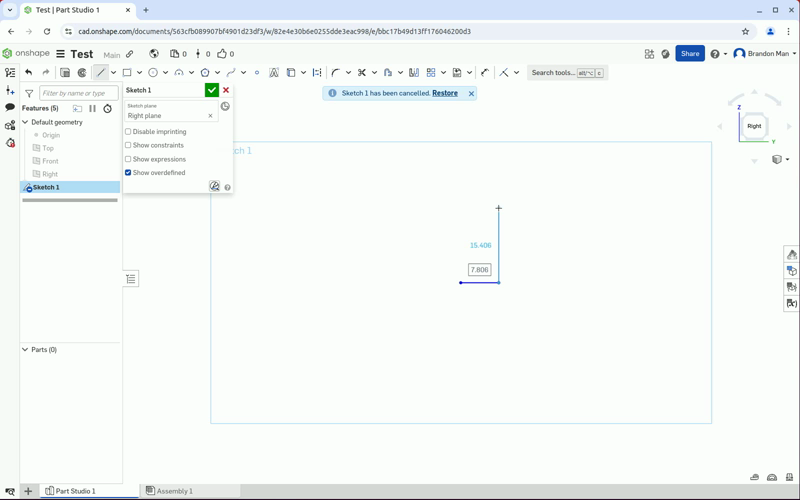
key_down(shift)
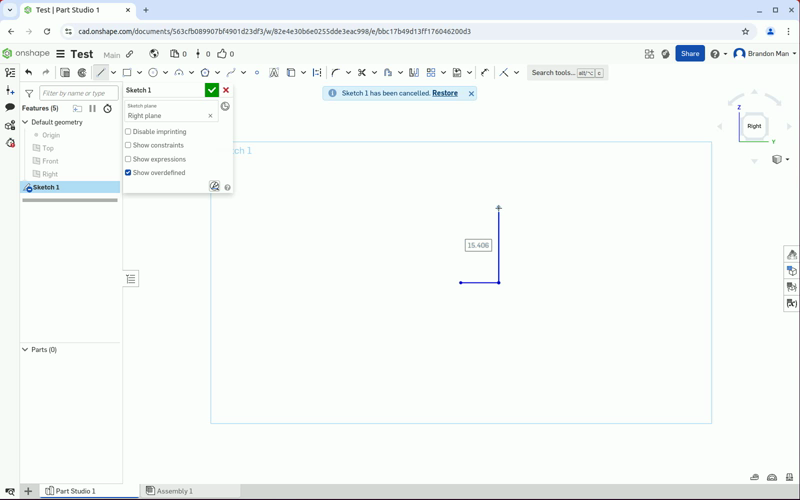
mouse_move(528, 207)
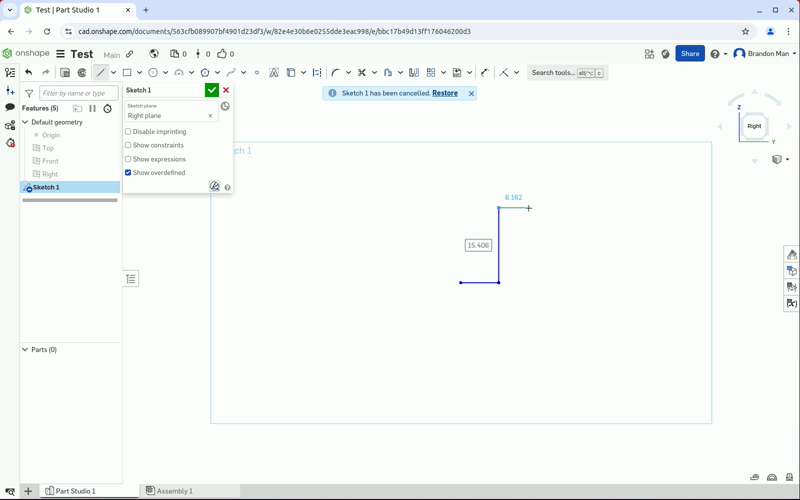
mouse_move(460, 207)
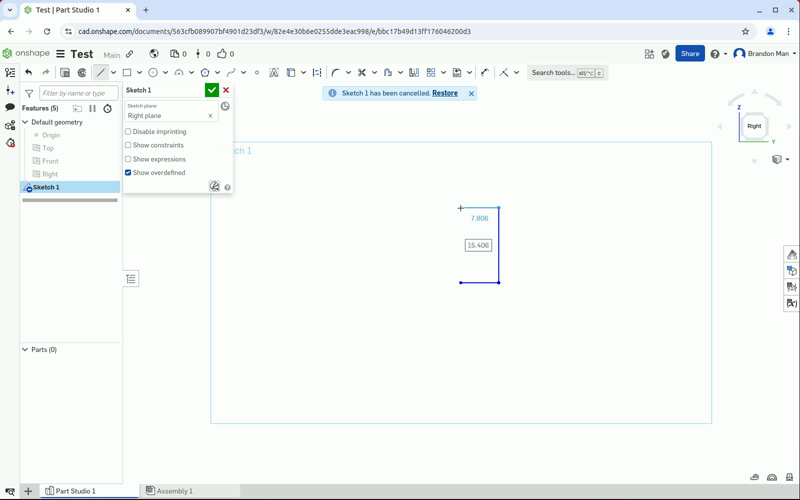
click(460, 207)
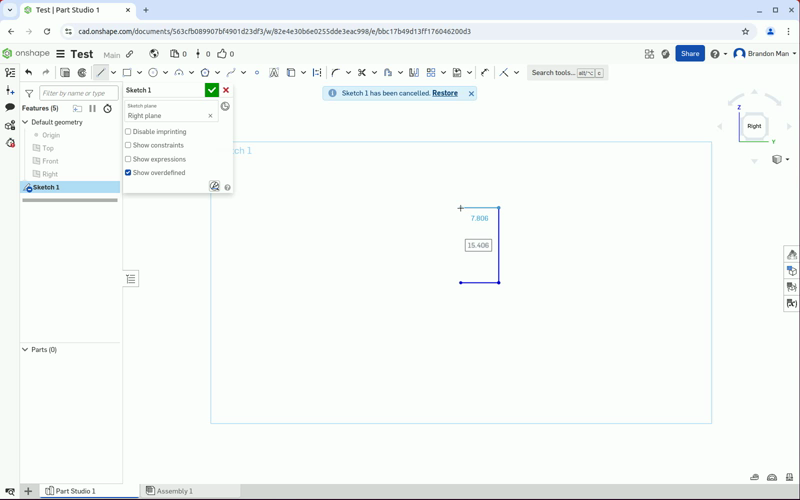
key_up(shift)
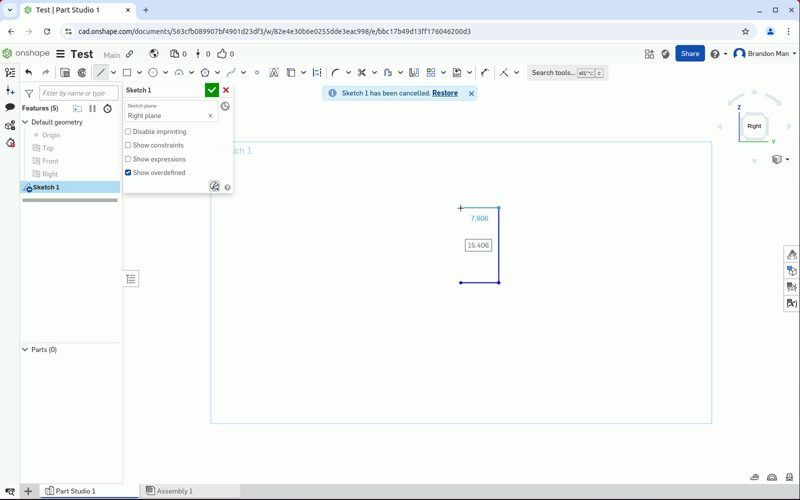
key_down(shift)
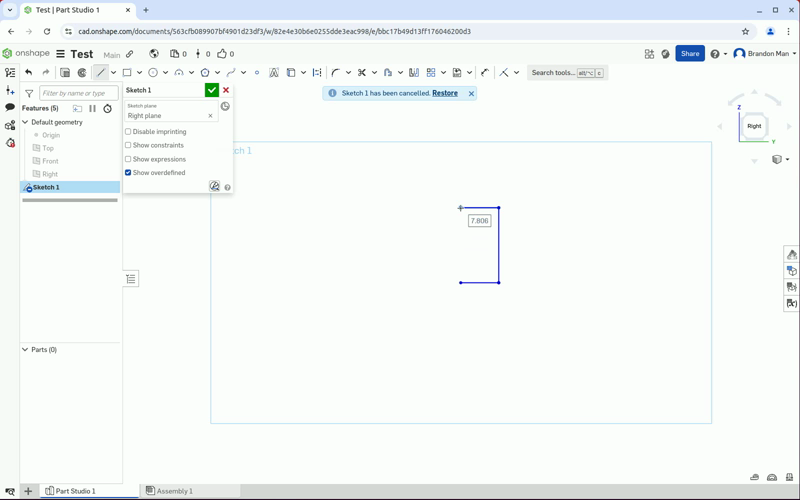
mouse_move(490, 207)
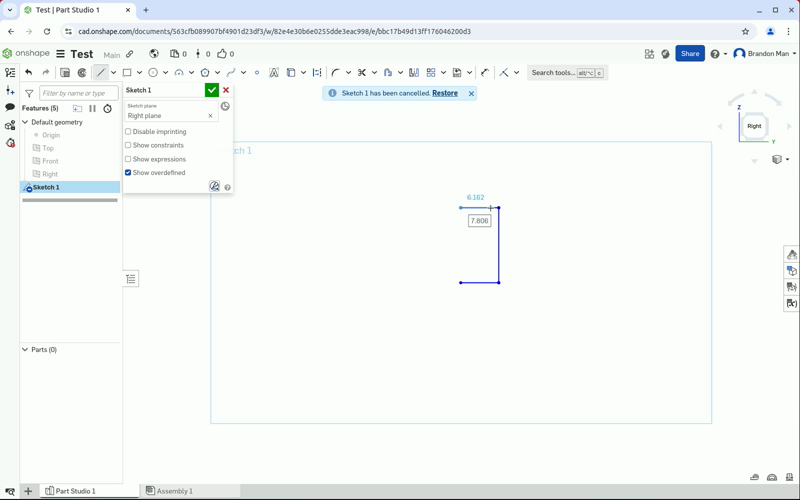
mouse_move(460, 226)
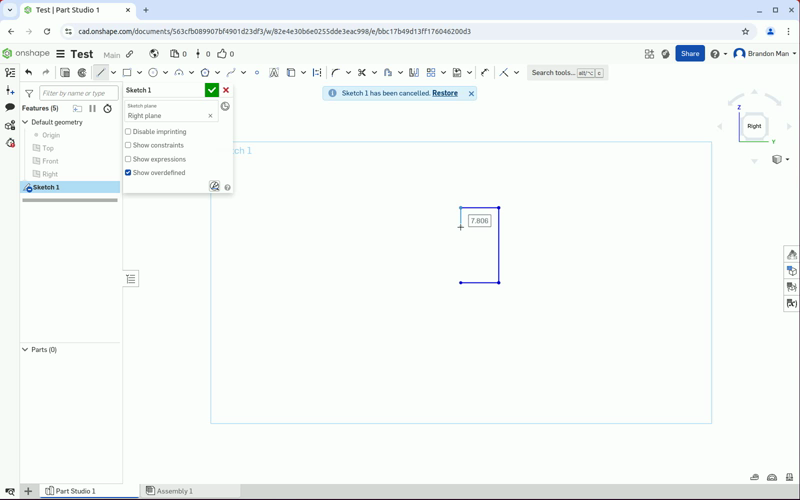
click(460, 226)
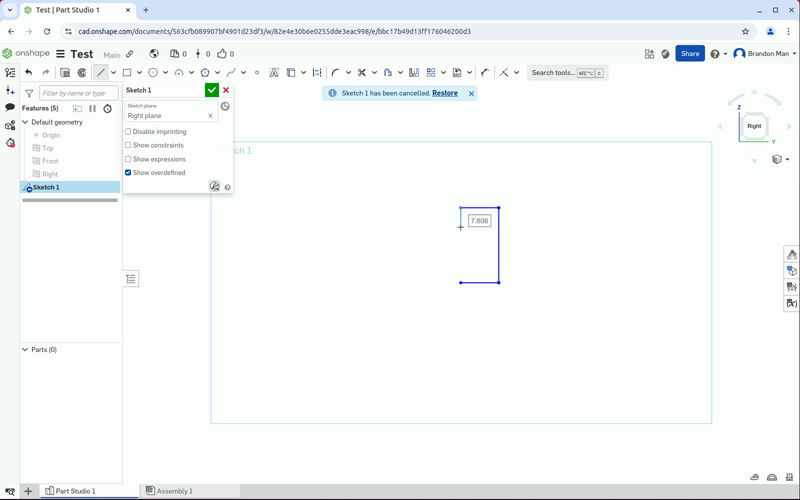
key_up(shift)
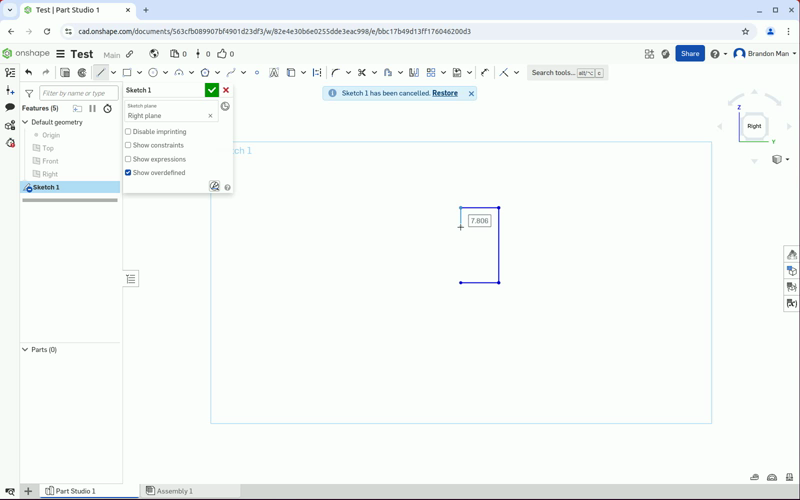
key_down(shift)
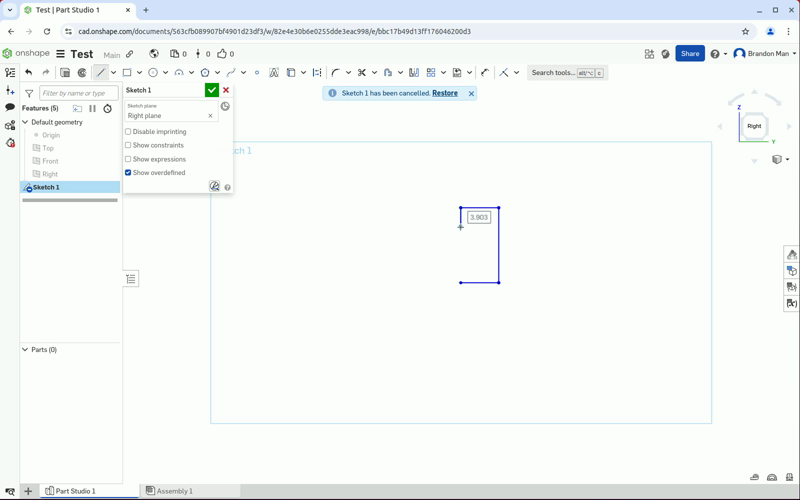
mouse_move(490, 226)
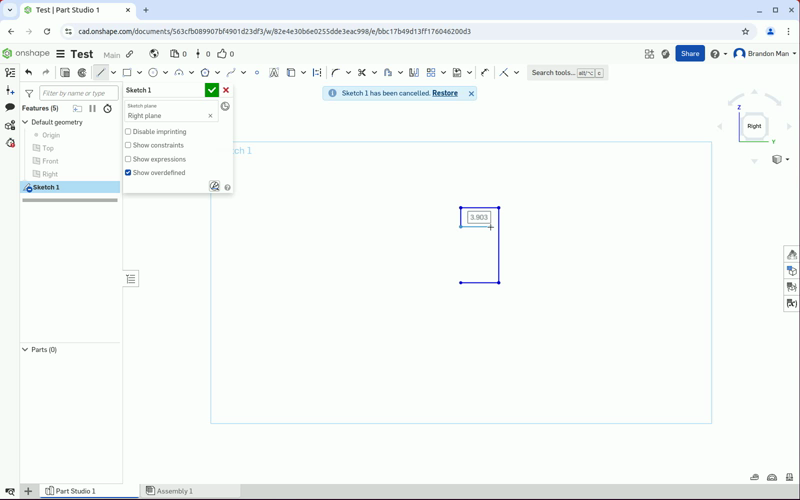
mouse_move(479, 226)
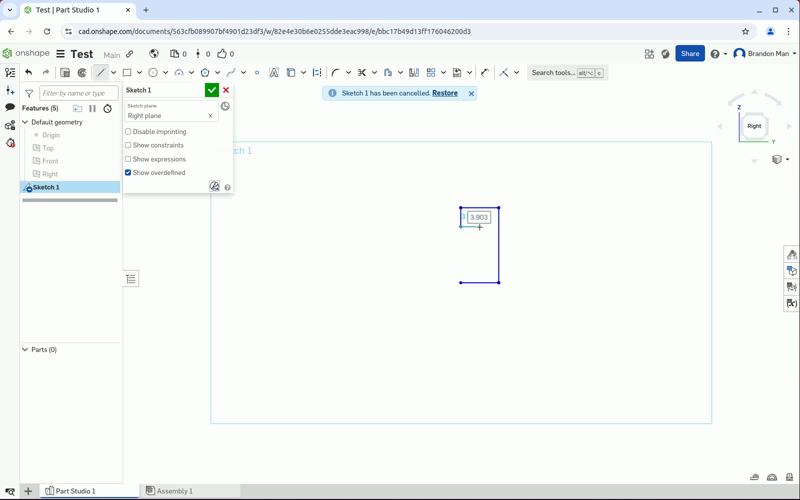
click(479, 226)
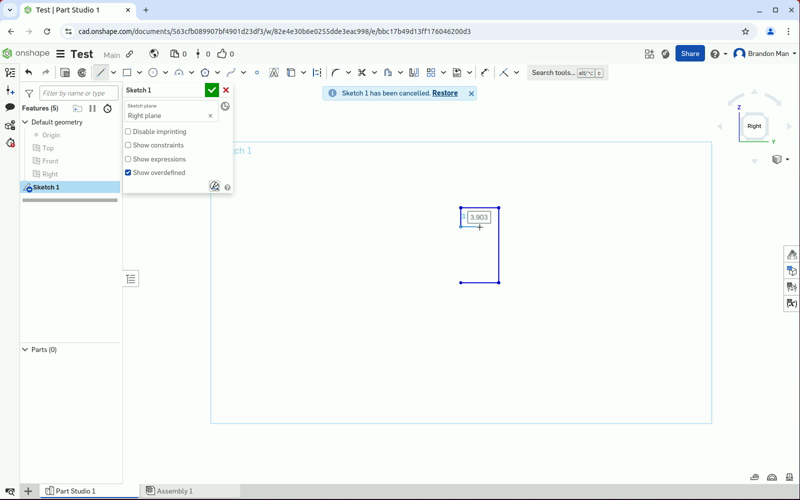
key_up(shift)
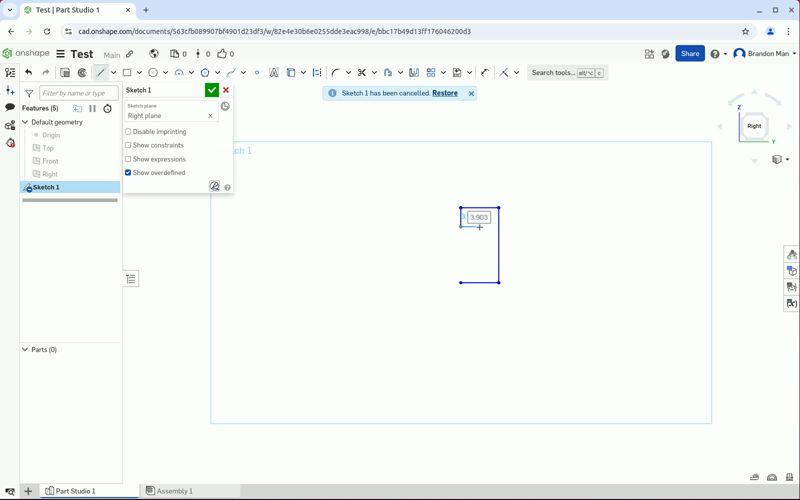
key_down(shift)
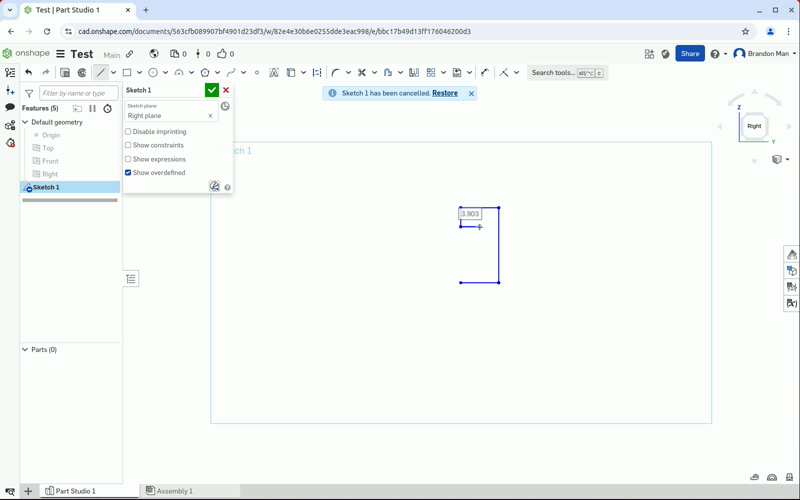
mouse_move(509, 226)
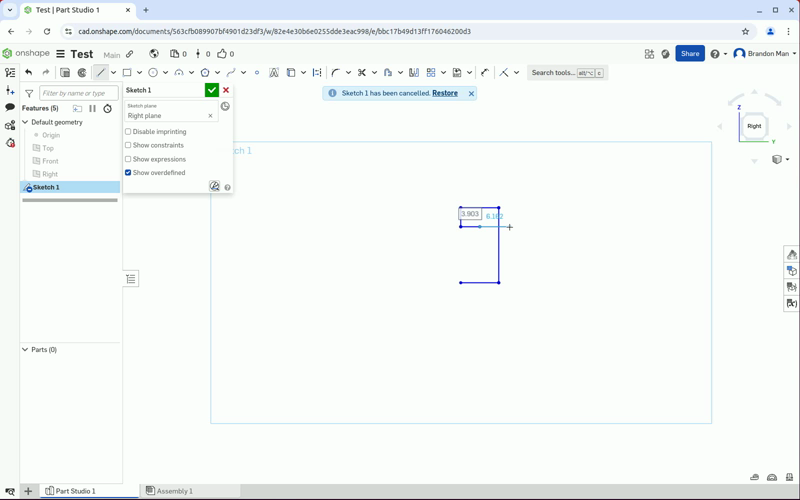
mouse_move(479, 264)
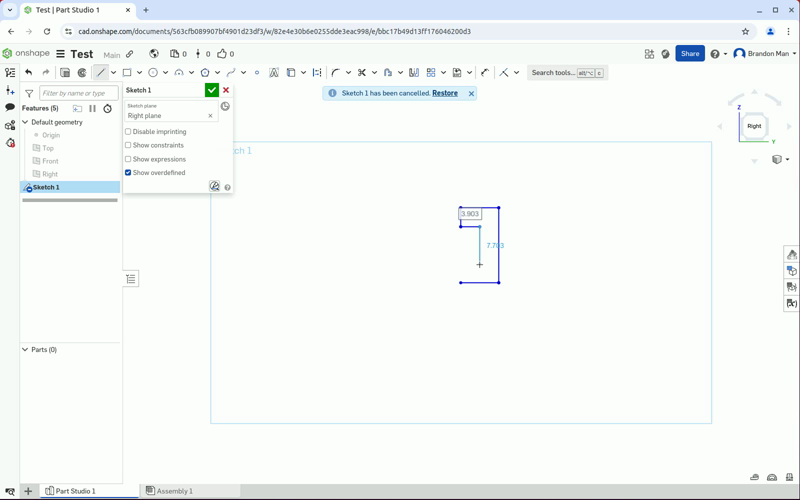
click(479, 264)
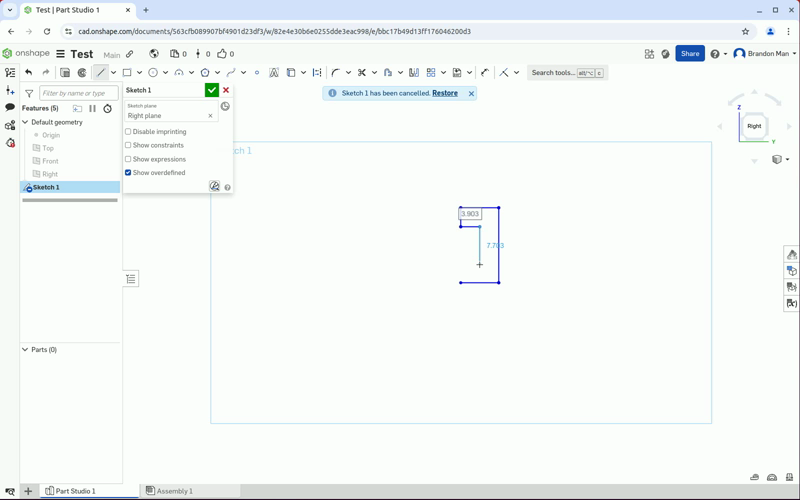
key_up(shift)
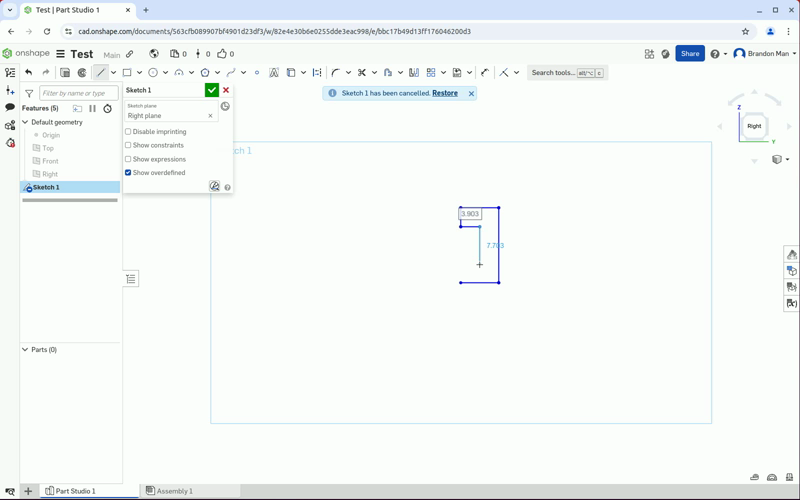
key_down(shift)
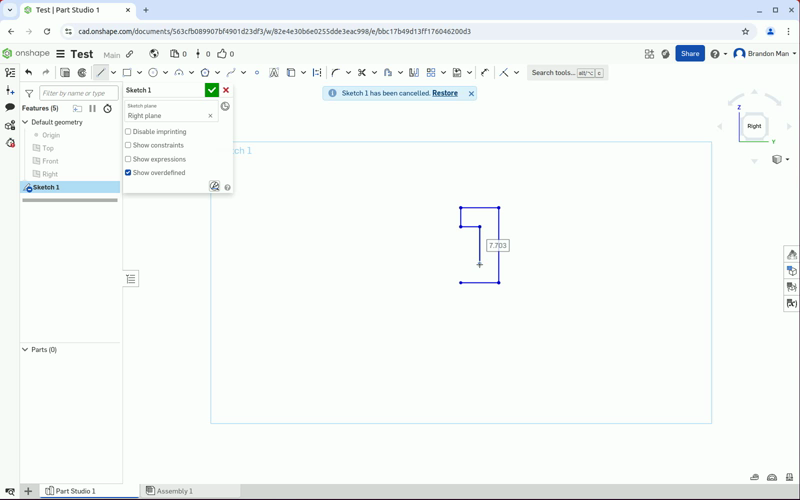
mouse_move(509, 264)
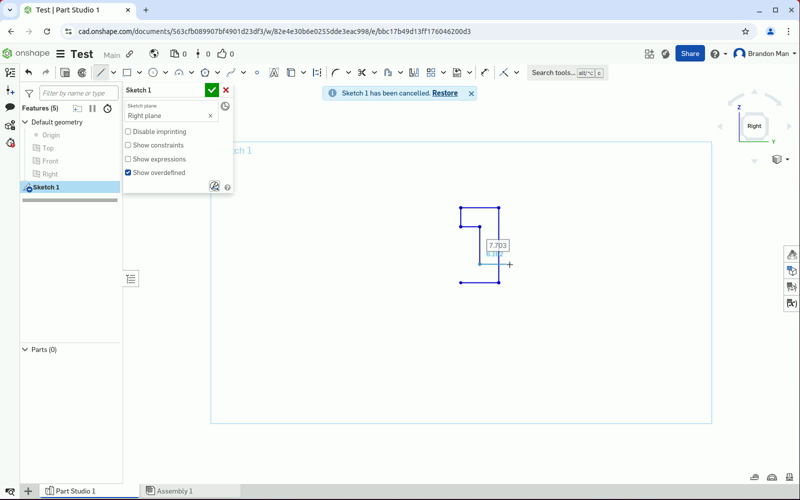
mouse_move(460, 264)
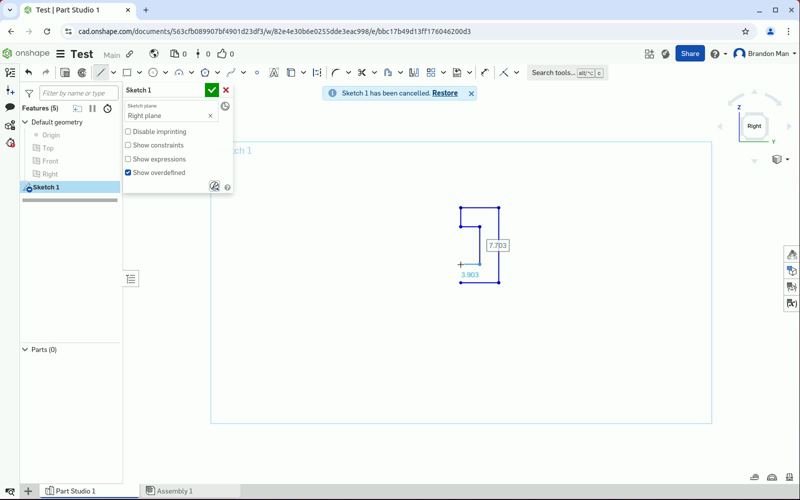
click(460, 264)
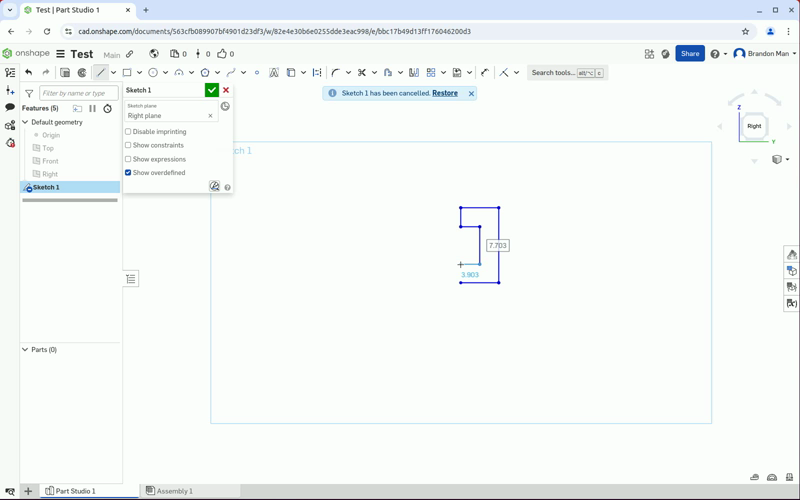
key_up(shift)
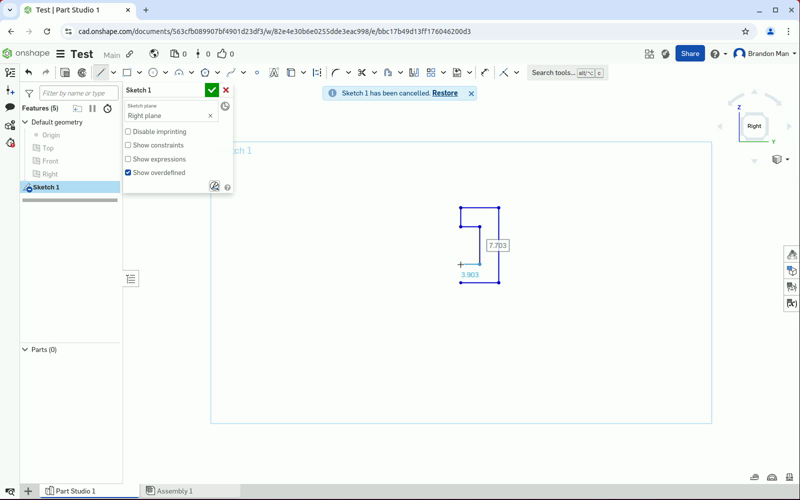
mouse_move(490, 264)
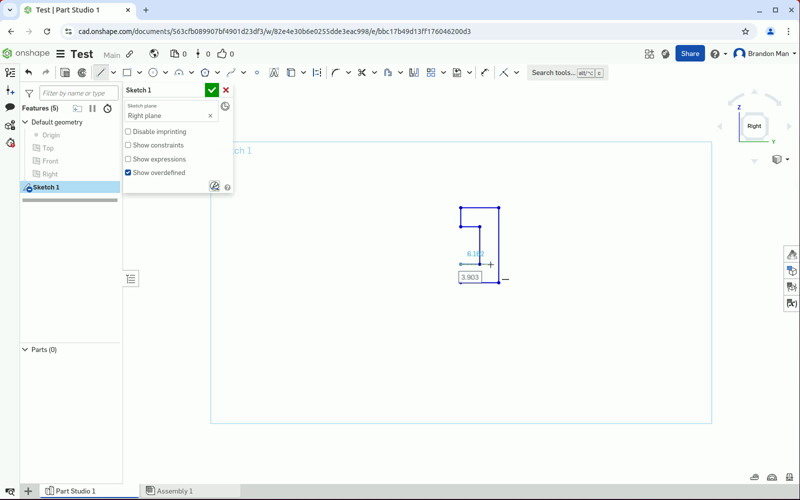
key_down(shift)
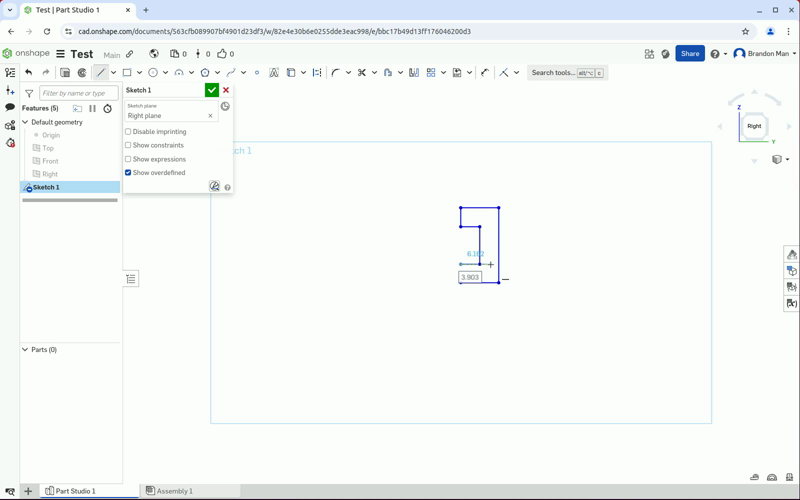
mouse_move(460, 282)
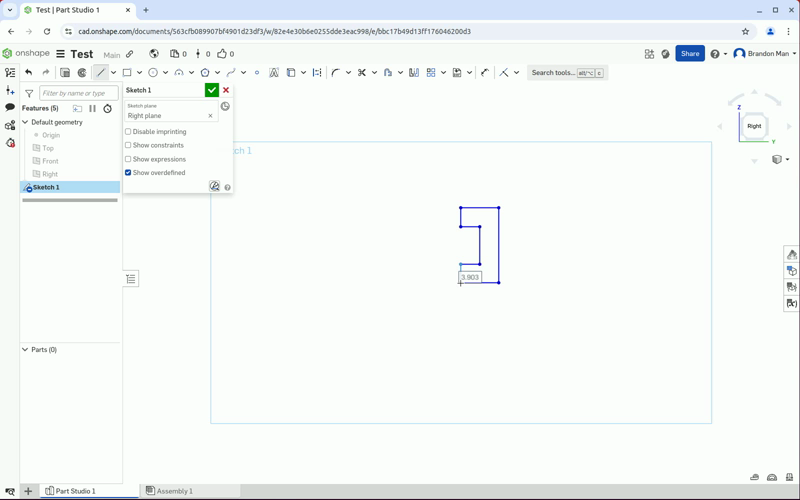
key_up(shift)
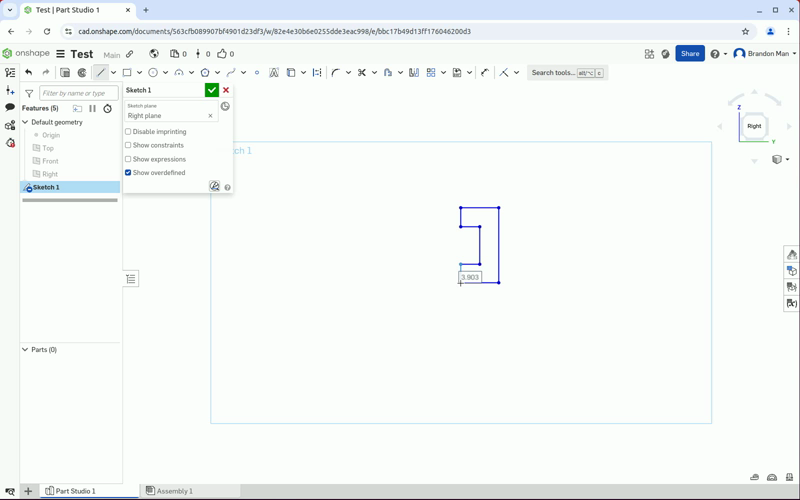
click(460, 282)
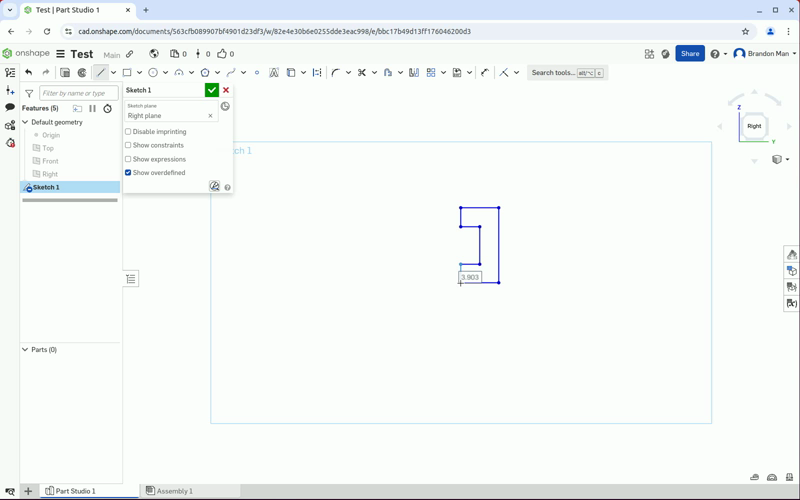
key(esc)
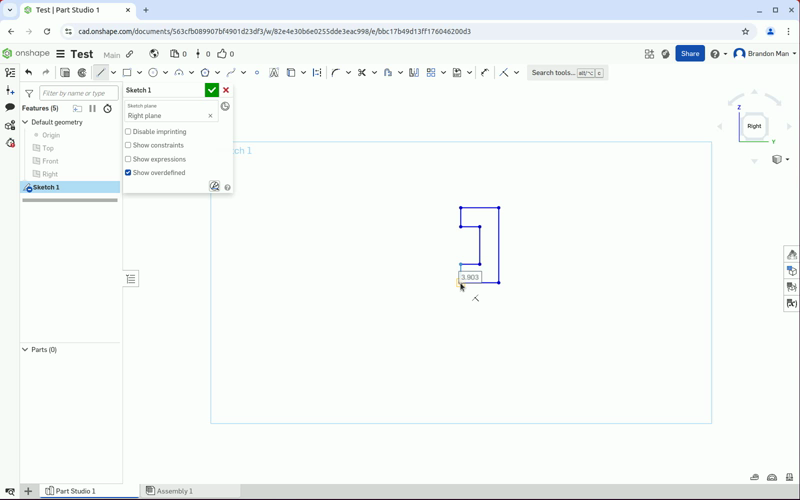
mouse_move(483, 219)
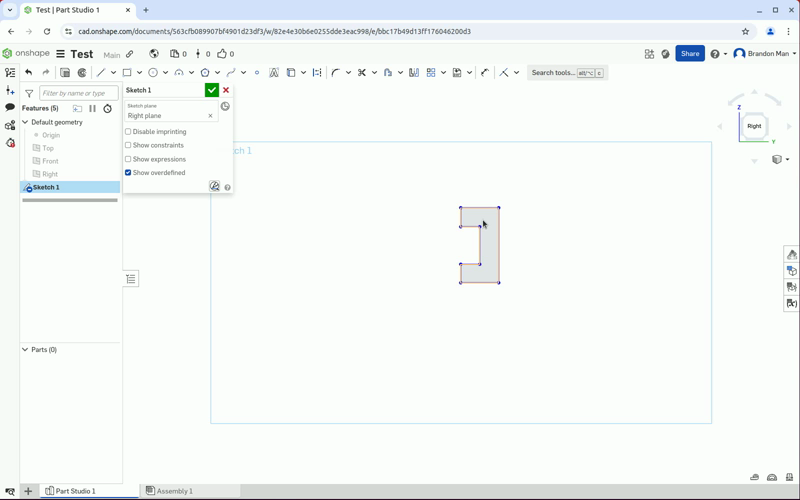
click(483, 219)
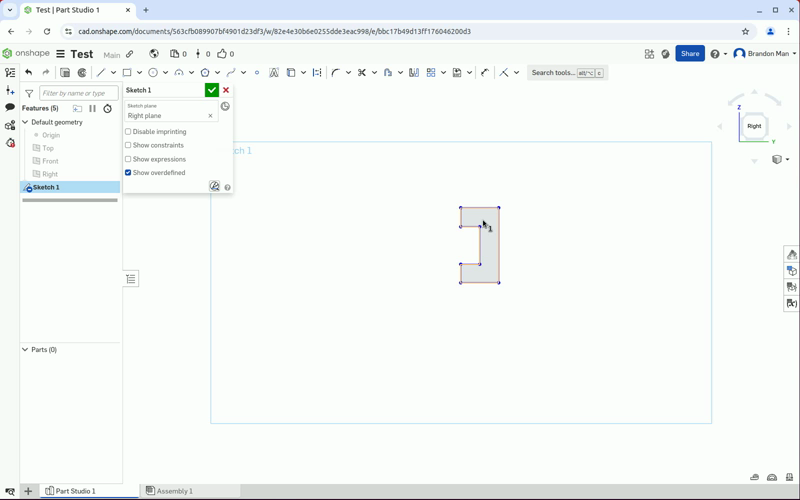
mouse_move(73, 352)
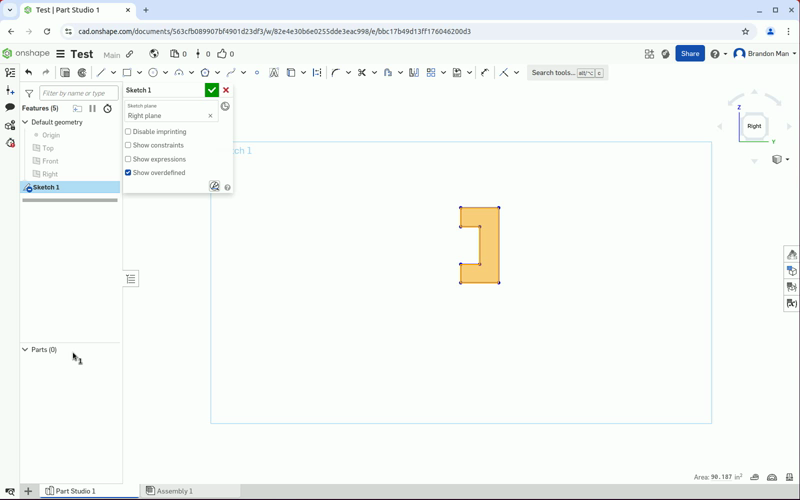
key(shift+y)
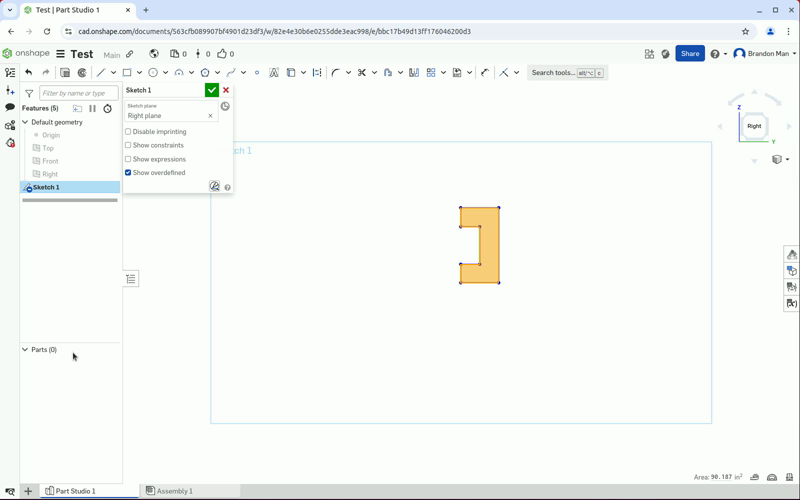
key(shift+e)
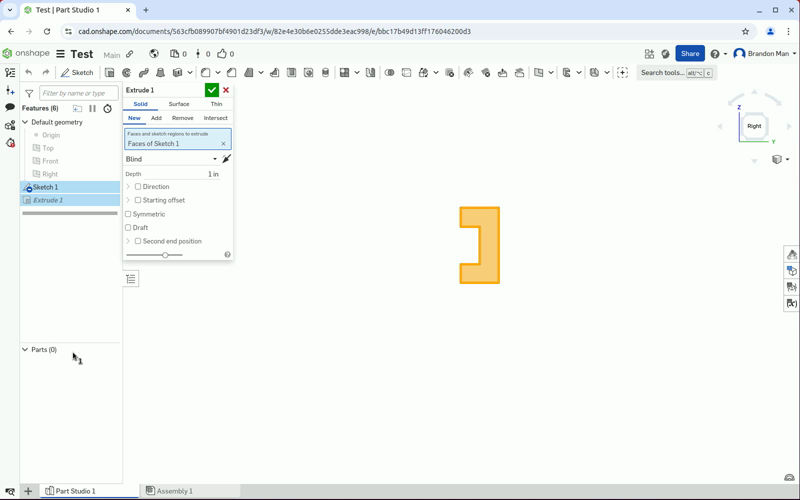
mouse_move(143, 106)
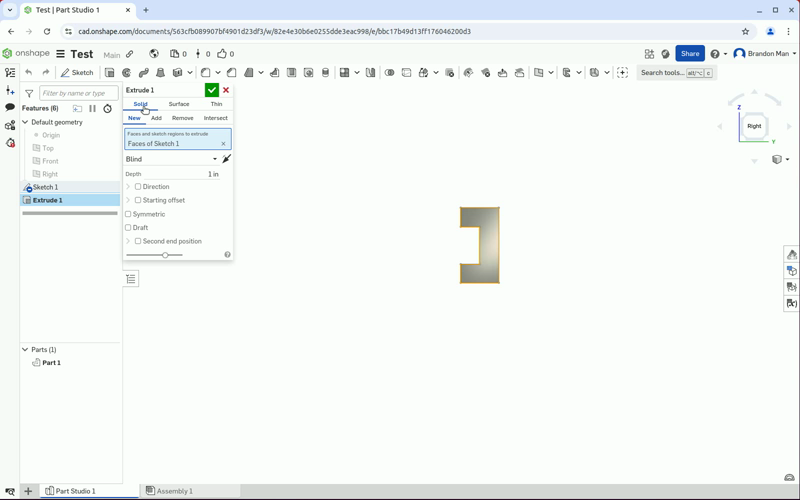
click(143, 106)
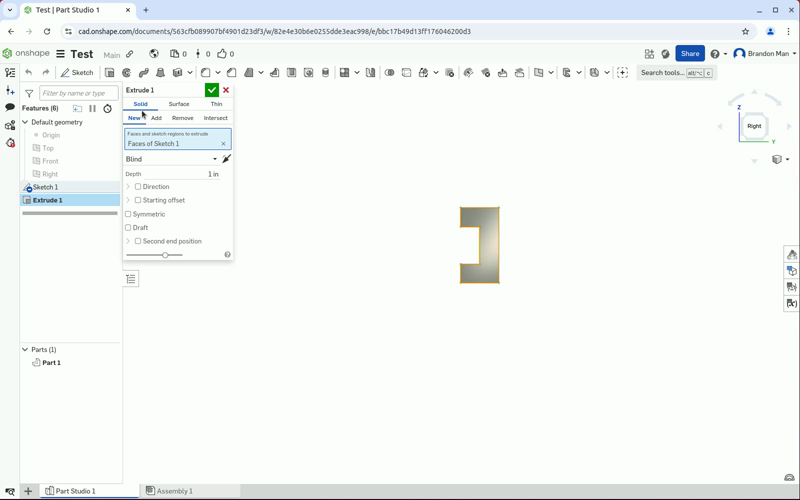
mouse_move(137, 120)
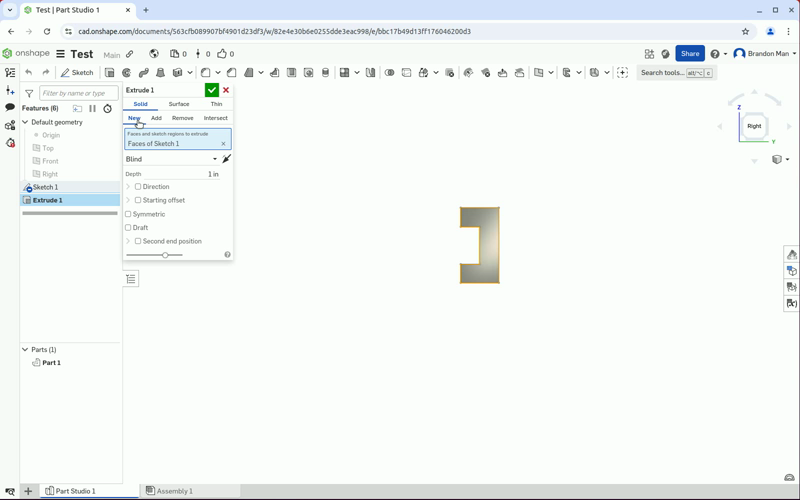
click(137, 120)
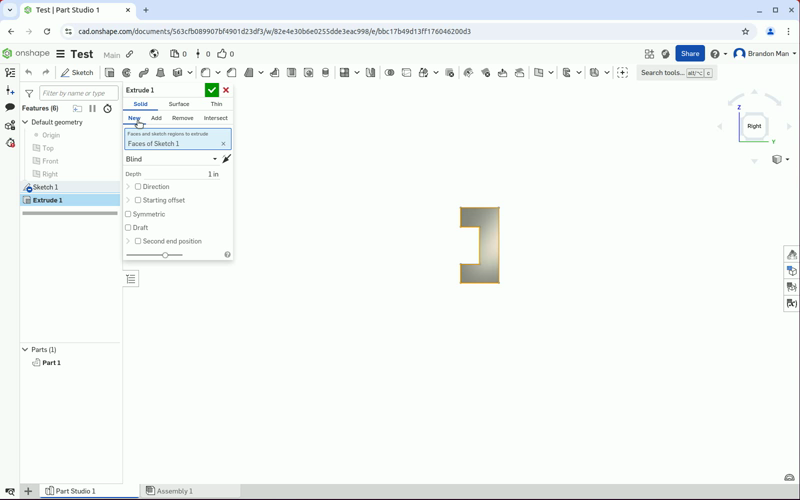
key(tab, 4)
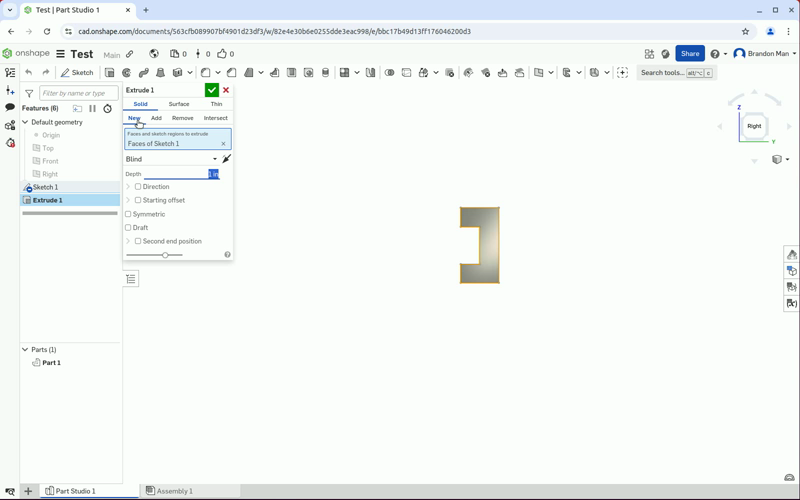
text(7.703)
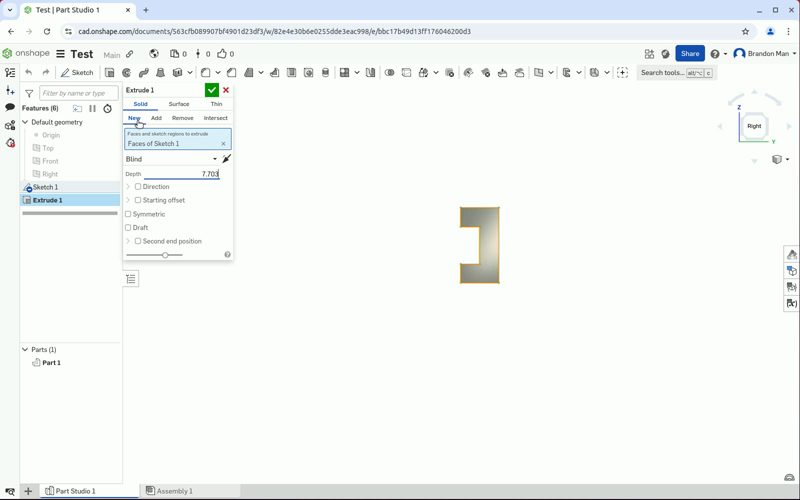
key(enter)
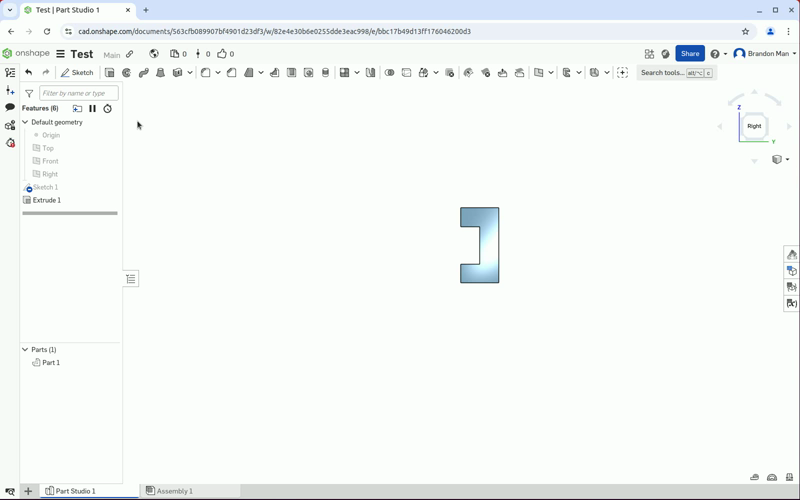
key(shift+h)
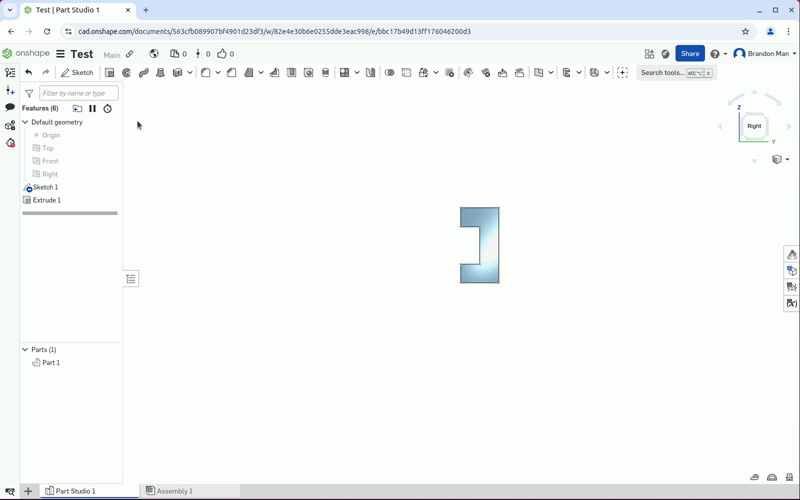
key(shift+h)
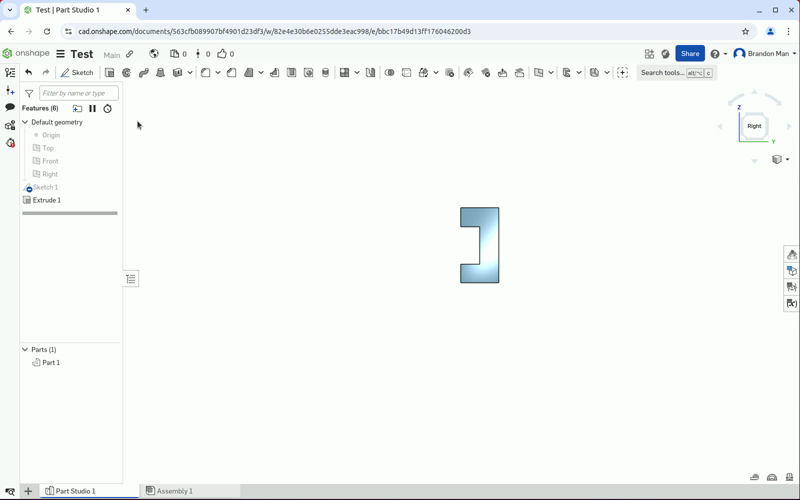
mouse_move(73, 189)
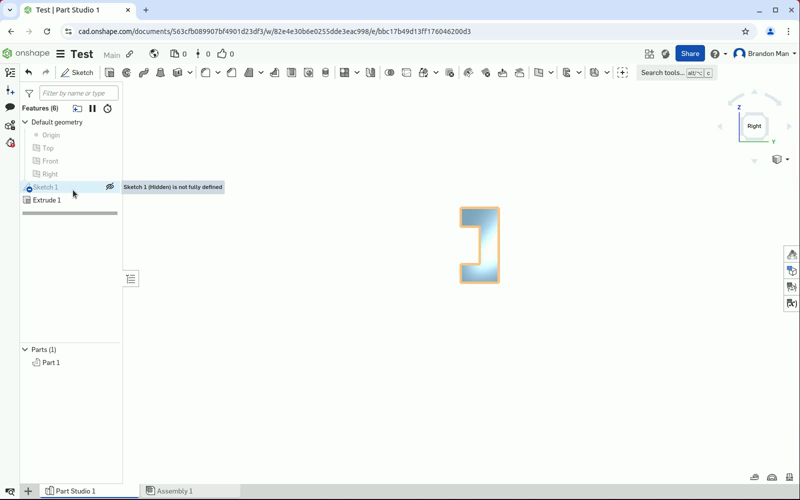
click(73, 189)
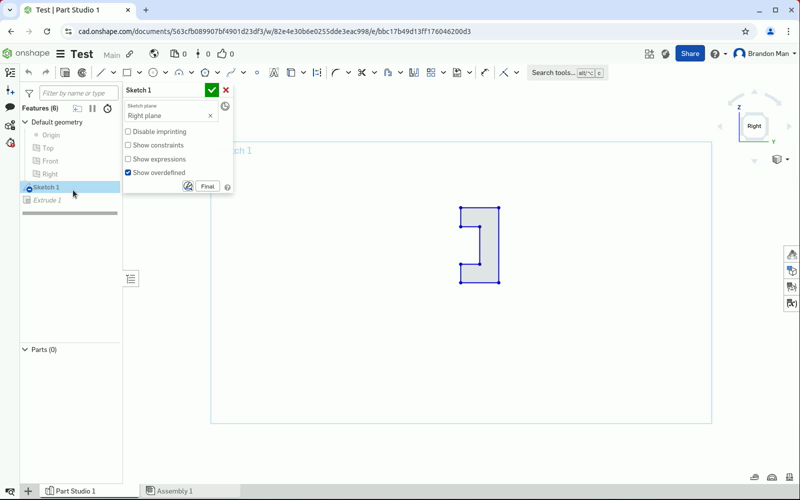
mouse_move(229, 92)
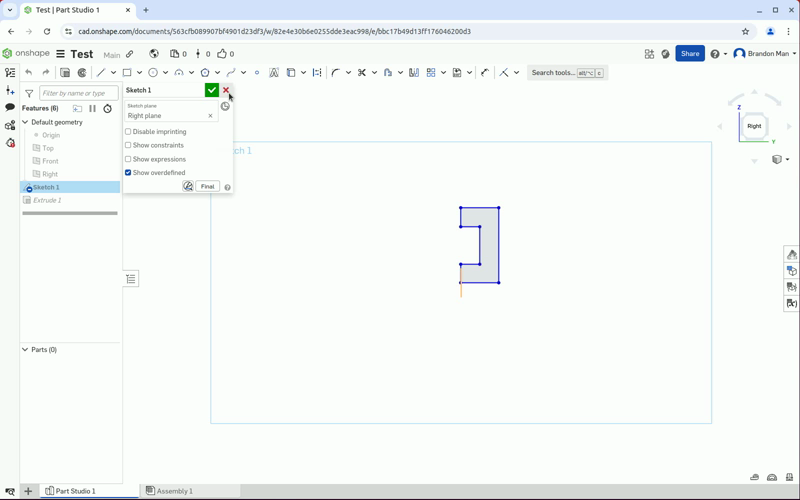
click(229, 92)
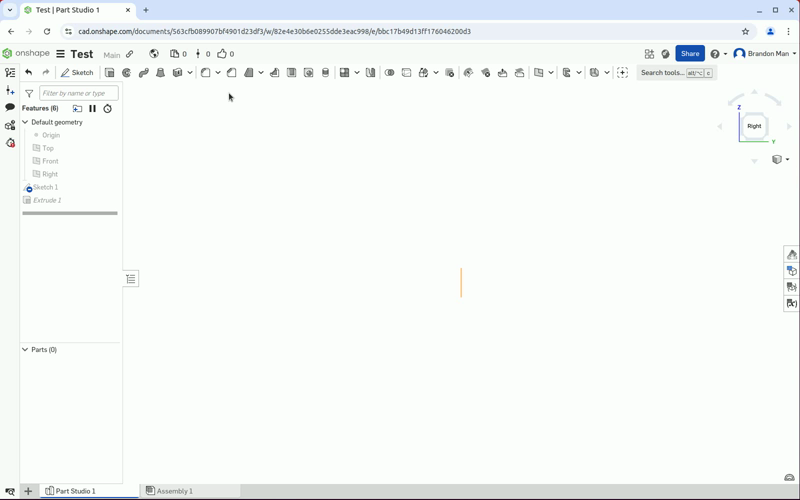
mouse_move(73, 352)
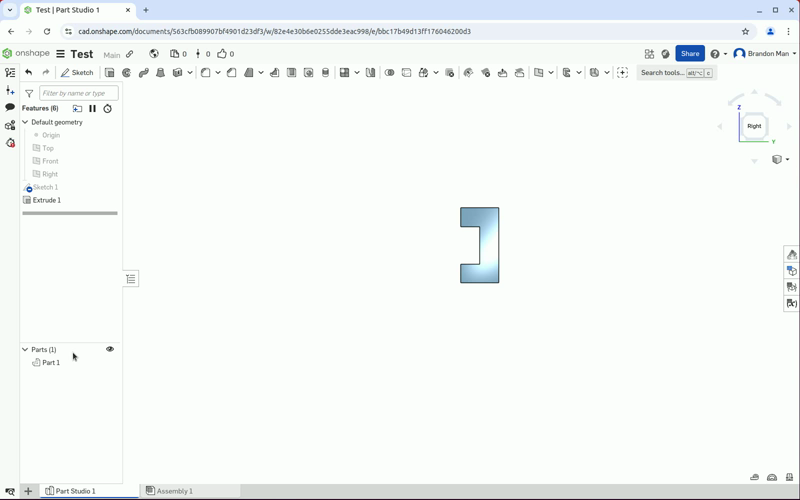
key(y)
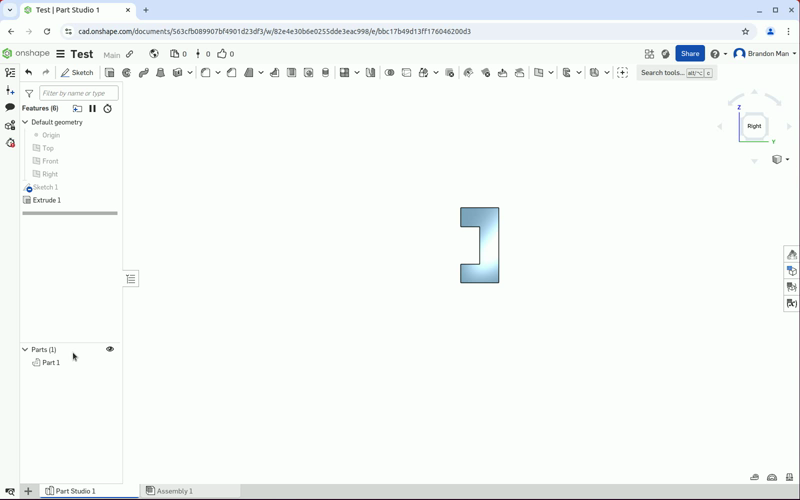
key(shift+p)
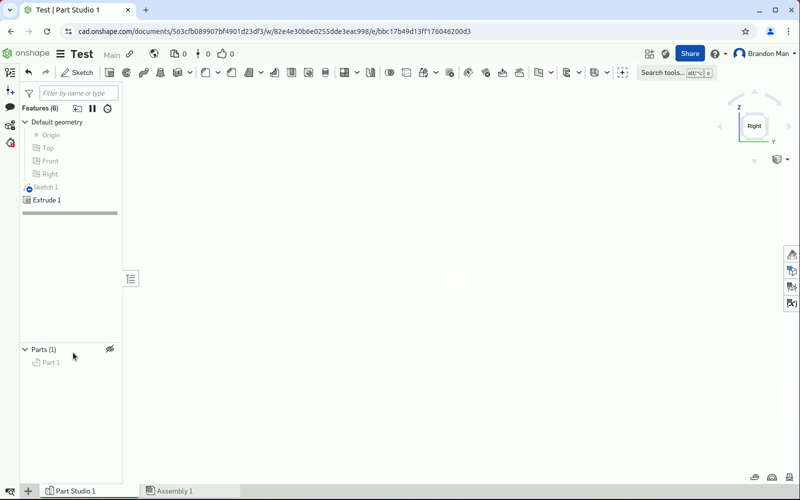
key(space)
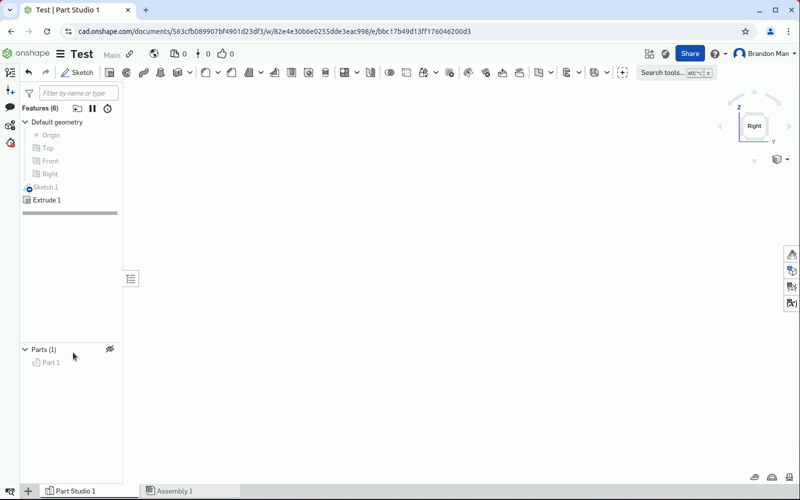
key_down(shift)
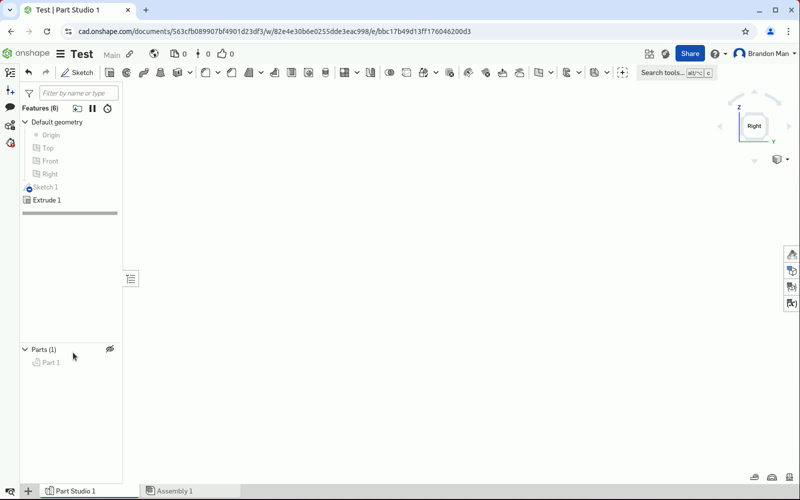
key(right)
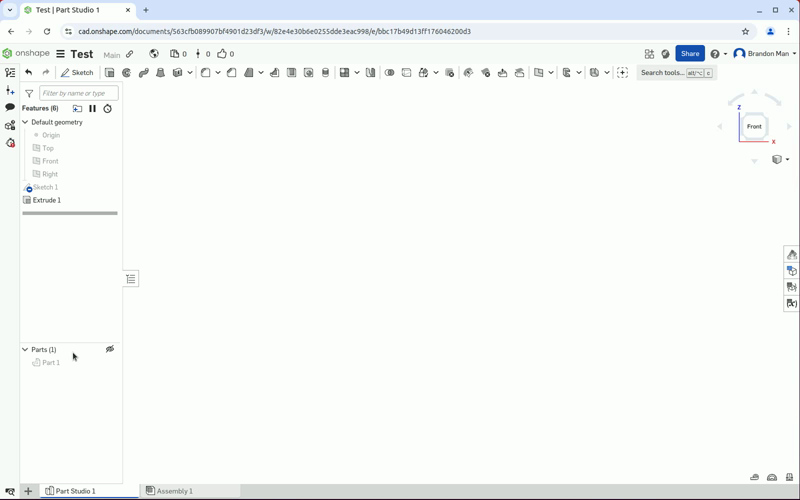
key_up(shift)
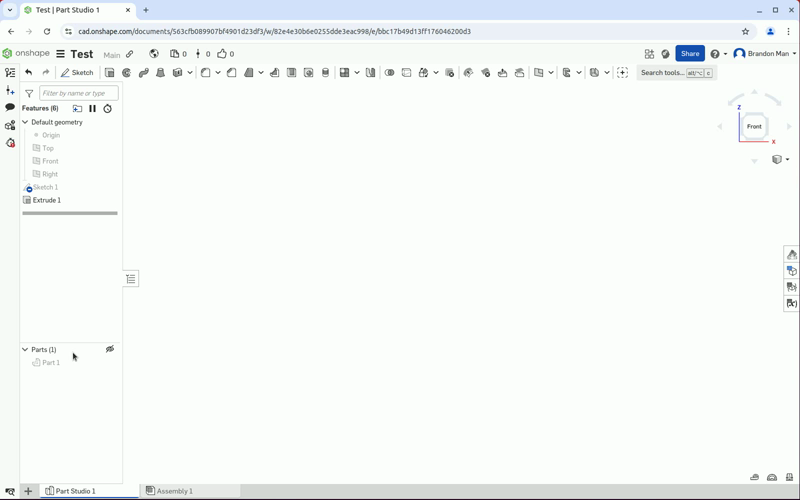
key(space)
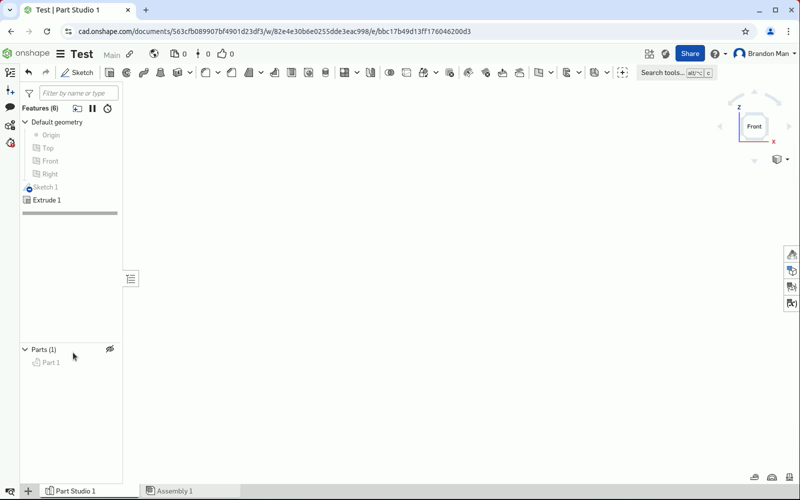
key_down(shift)
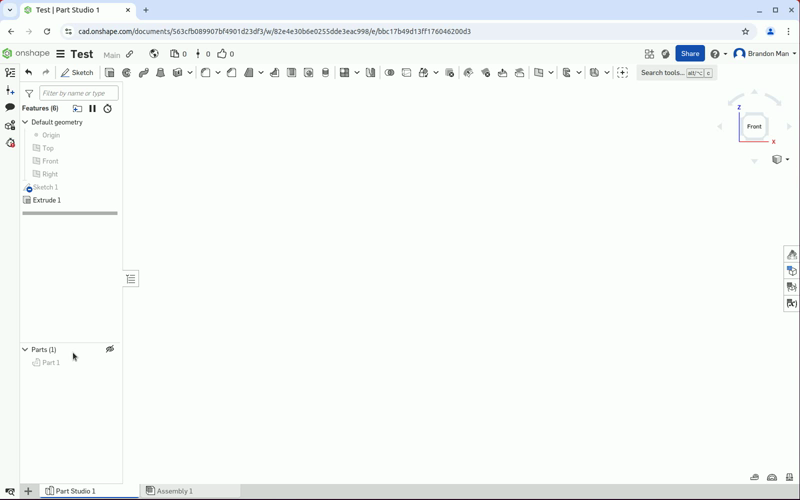
key(down)
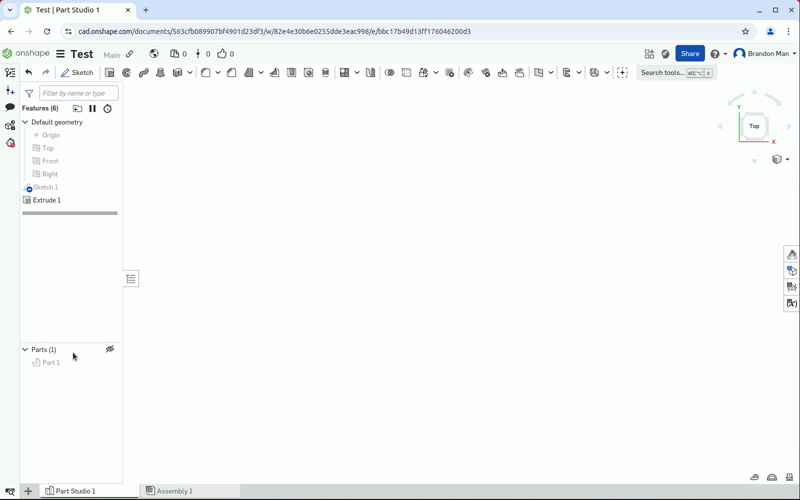
key_up(shift)
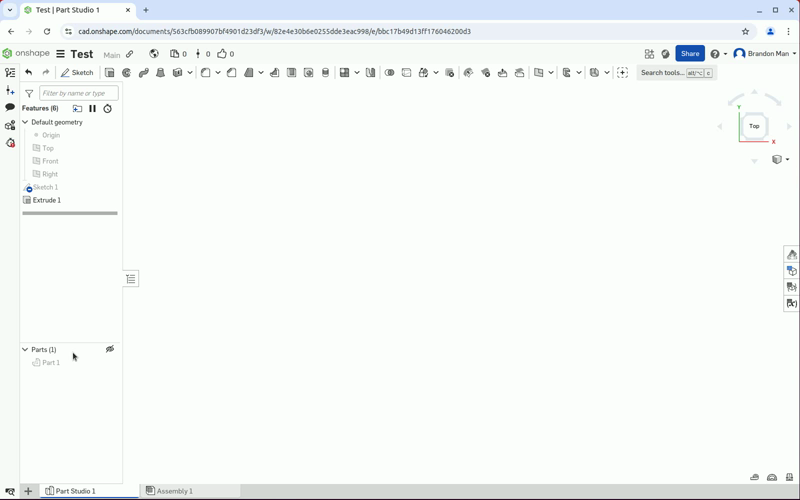
mouse_move(73, 352)
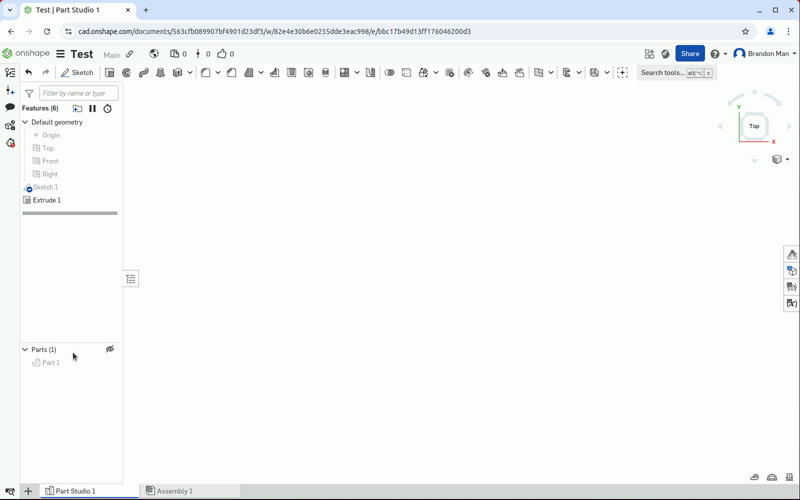
key(shift+y)
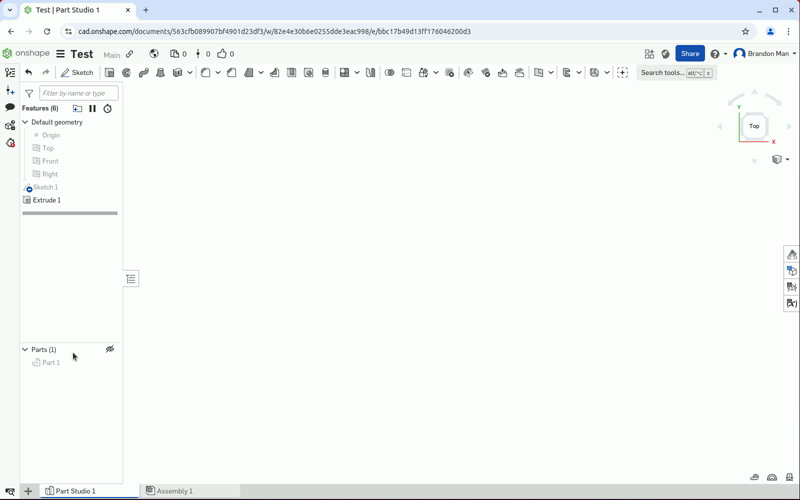
key(shift+s)
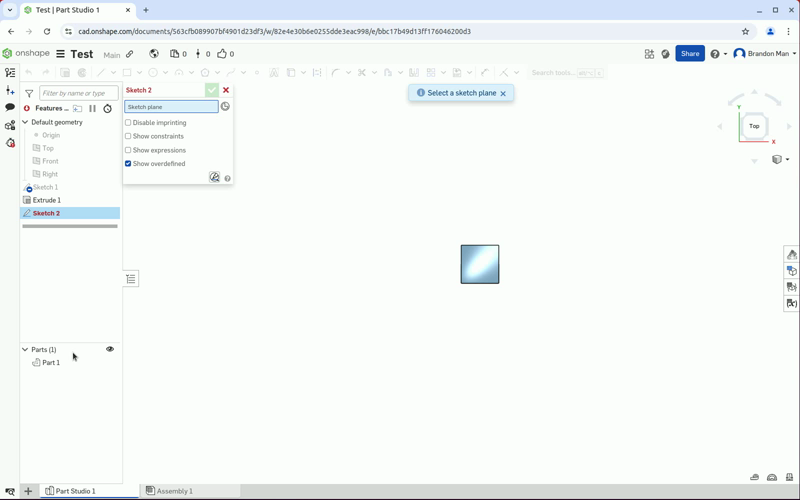
mouse_move(73, 150)
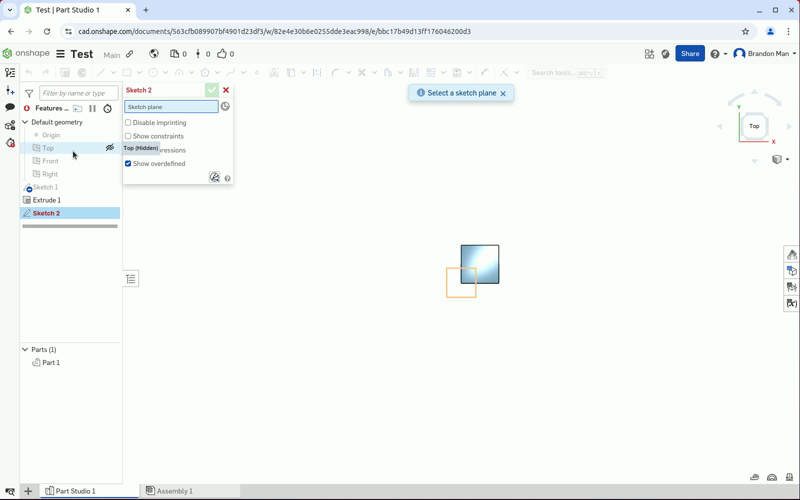
click(73, 150)
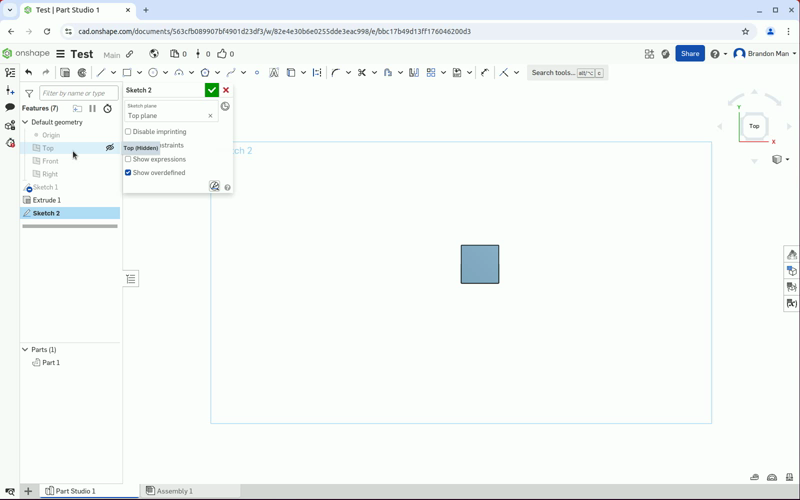
mouse_move(73, 352)
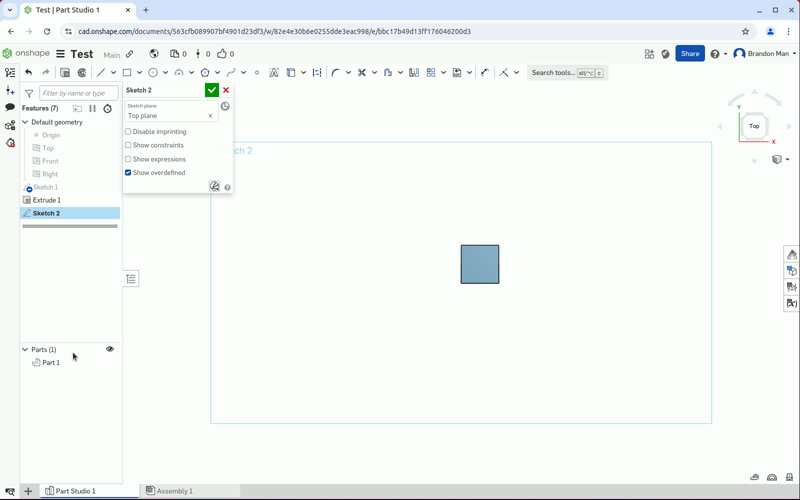
key(y)
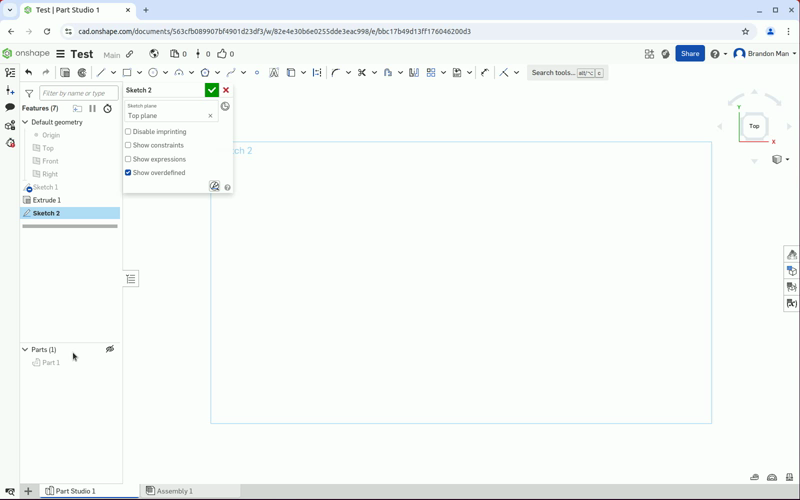
key(l)
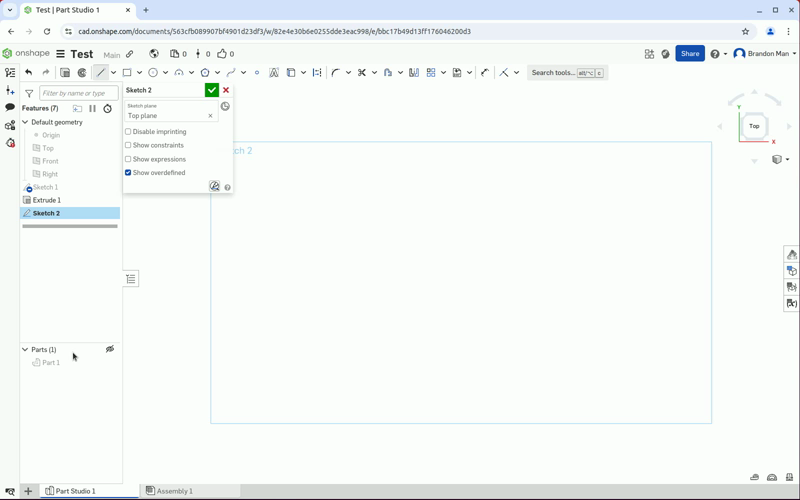
key_down(shift)
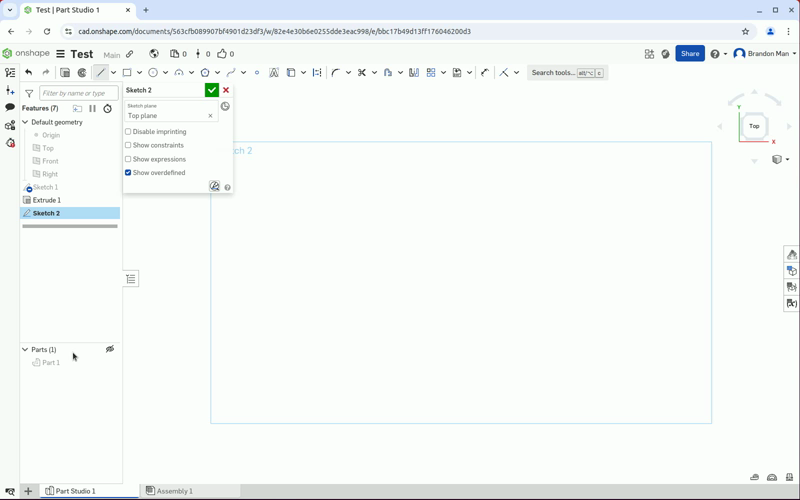
mouse_move(460, 245)
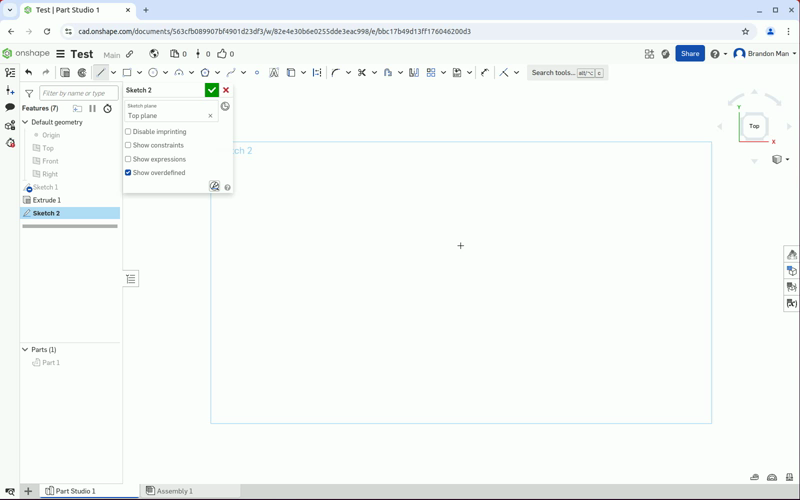
click(460, 245)
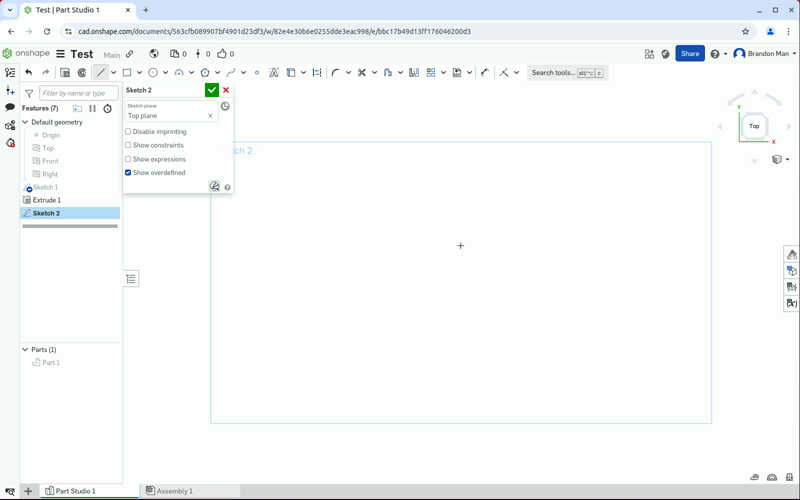
key_up(shift)
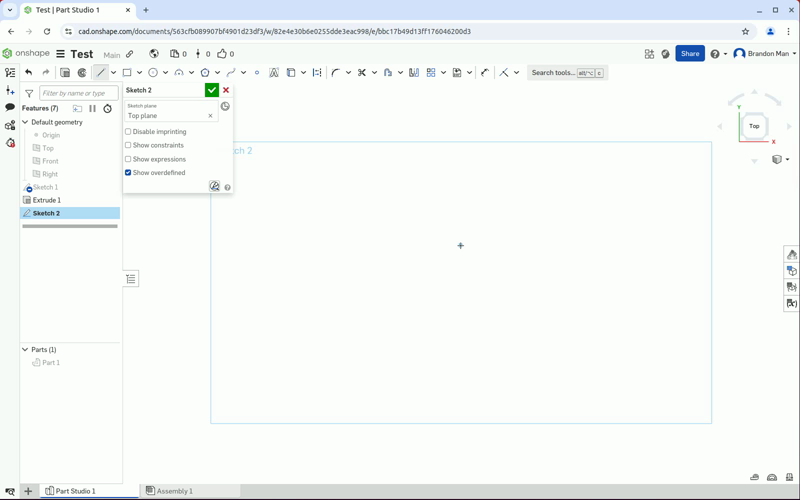
key_down(shift)
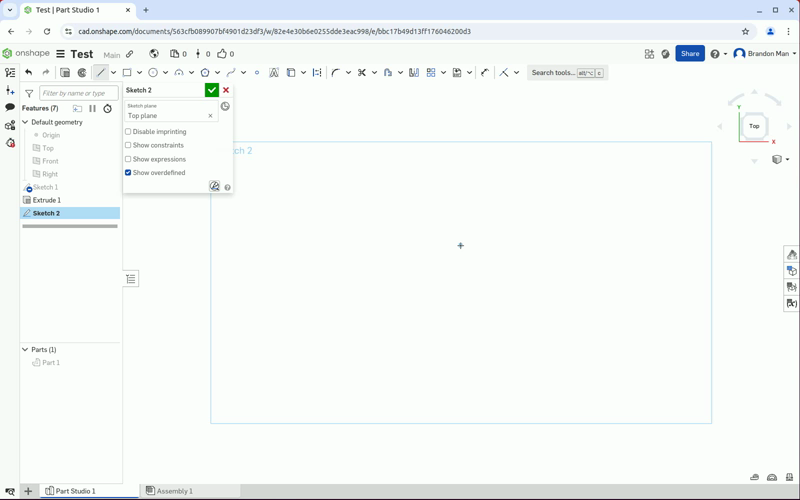
mouse_move(573, 245)
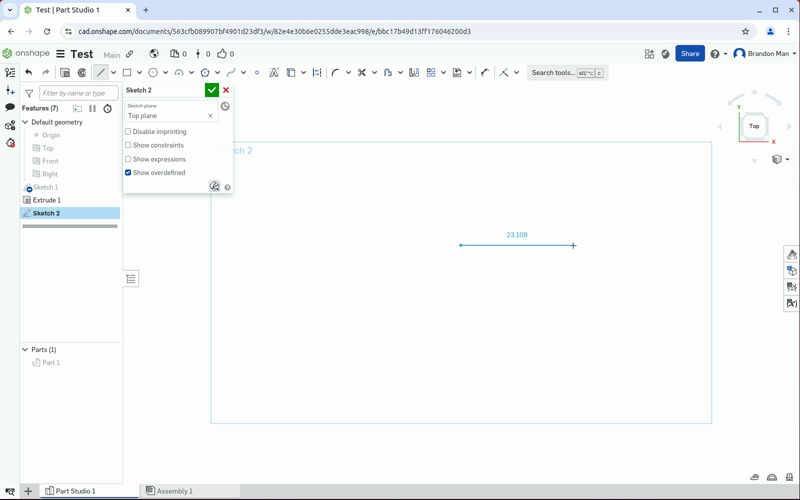
click(573, 245)
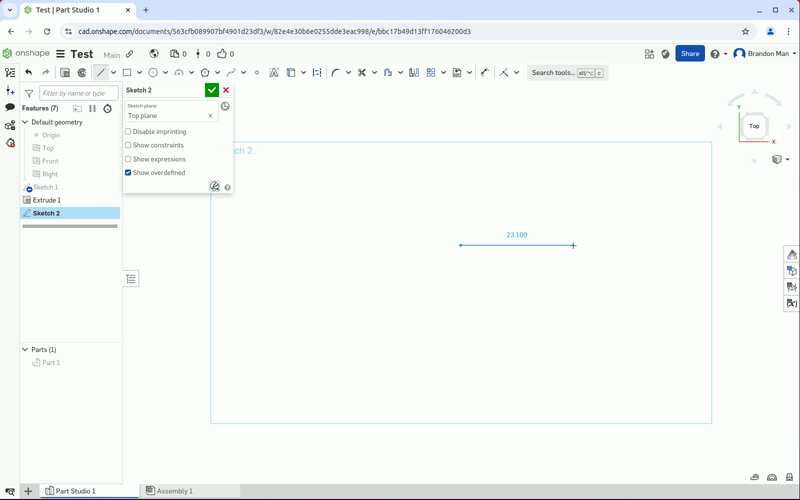
key_up(shift)
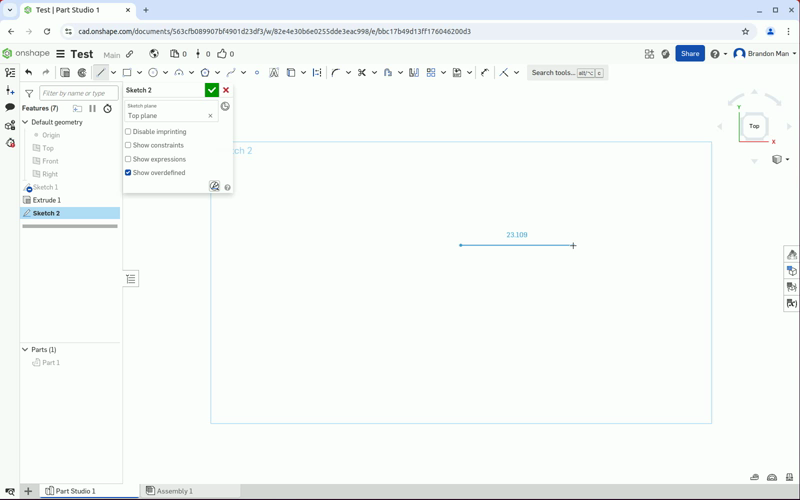
key_down(shift)
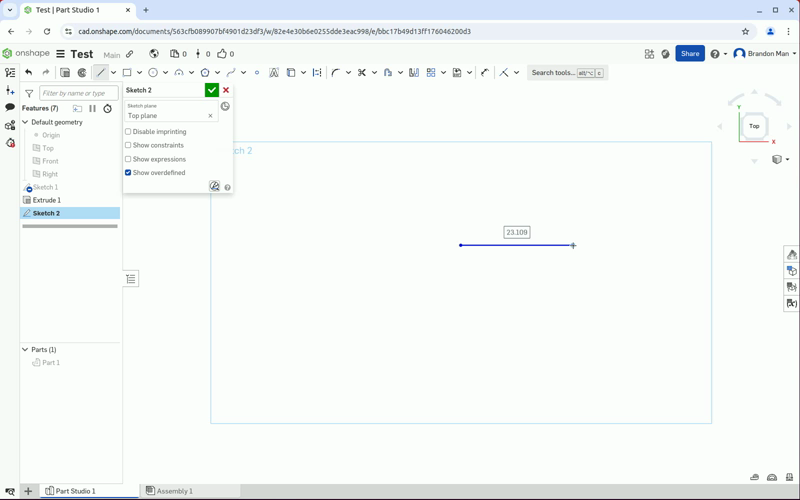
mouse_move(589, 245)
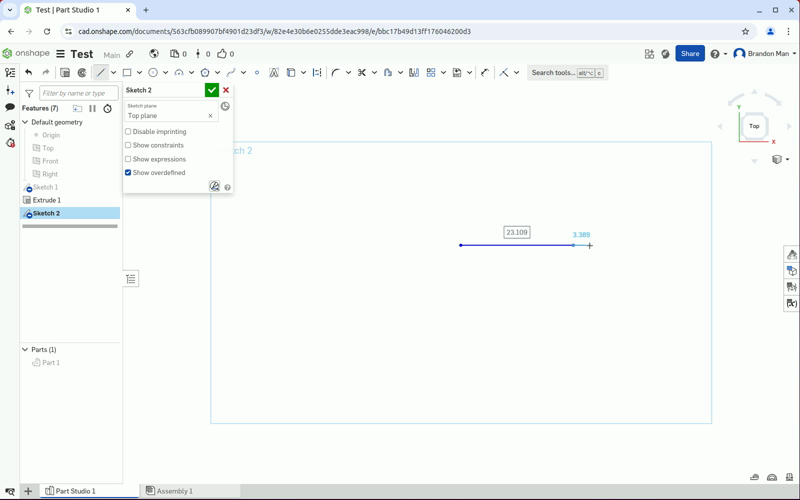
mouse_move(573, 207)
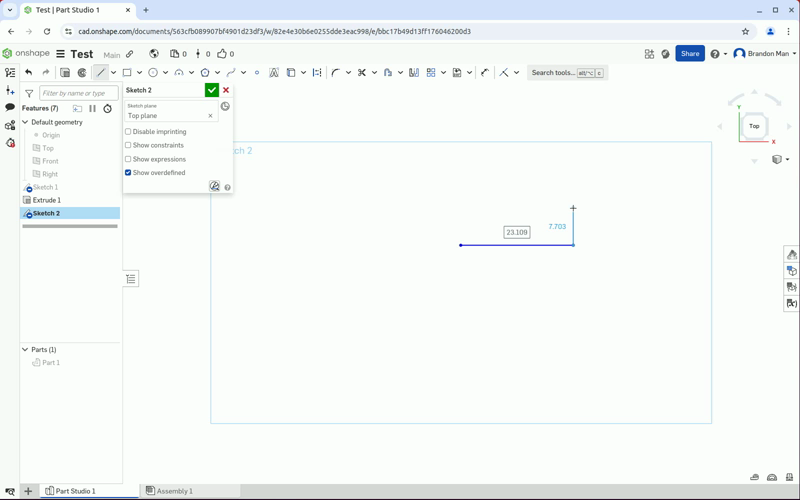
click(573, 207)
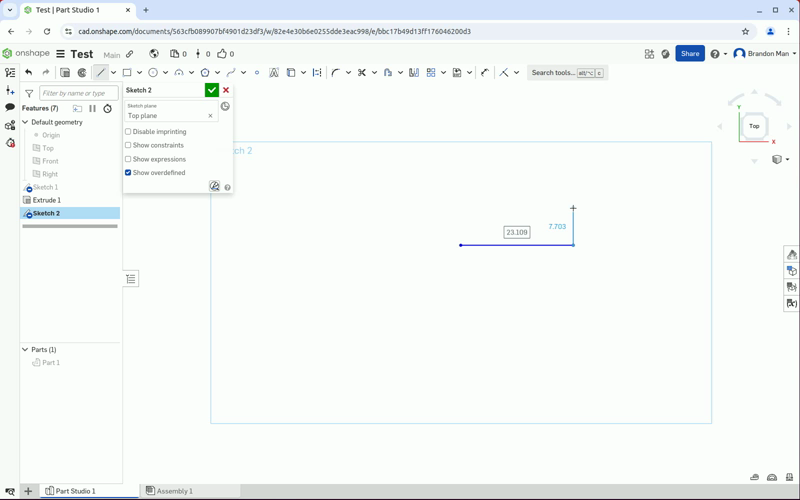
key_up(shift)
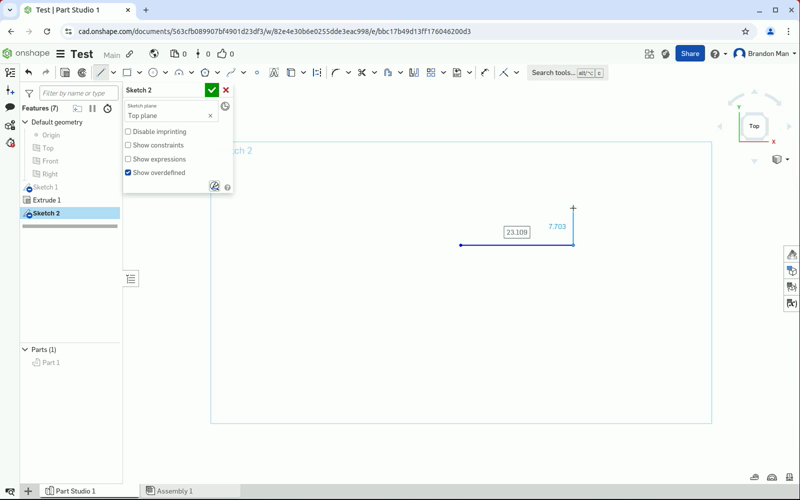
key_down(shift)
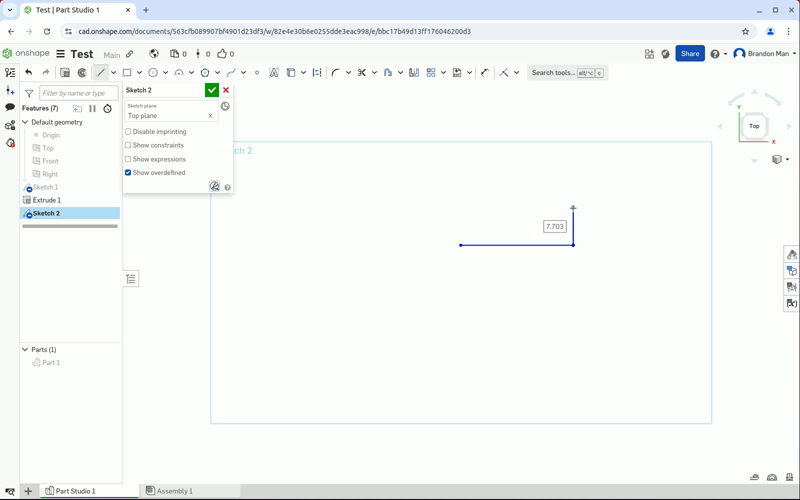
mouse_move(460, 207)
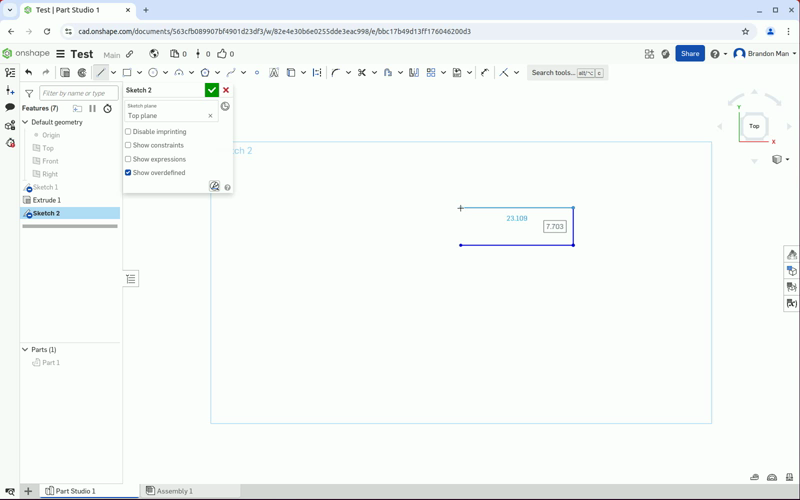
click(460, 207)
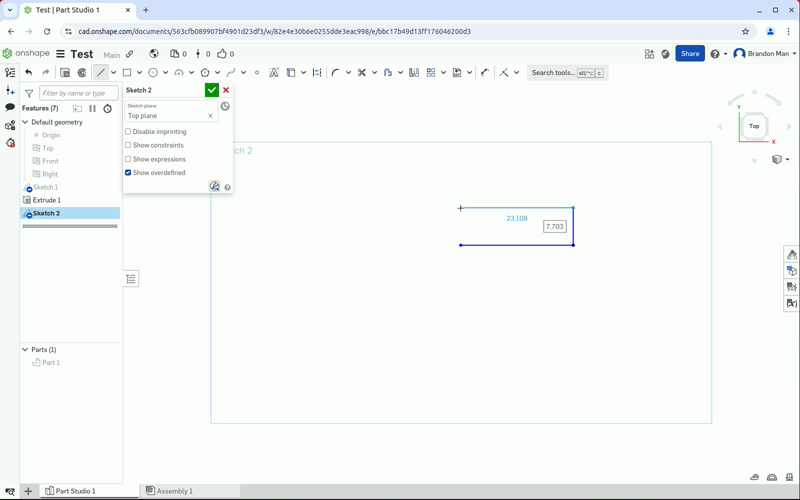
key_up(shift)
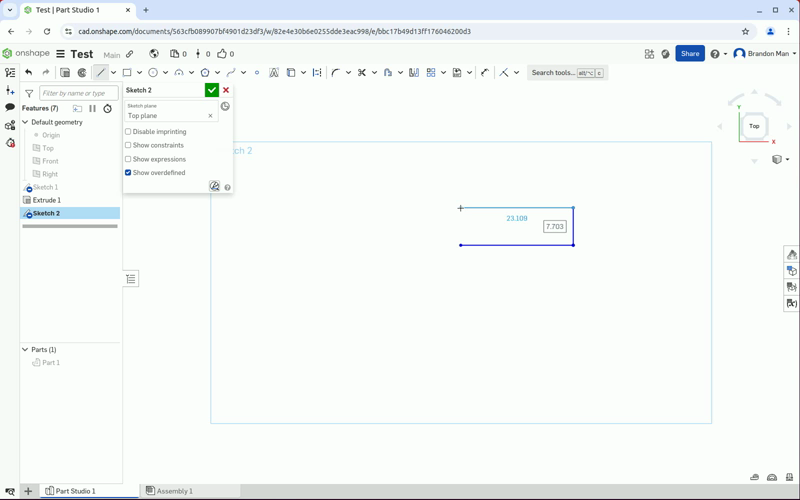
mouse_move(490, 207)
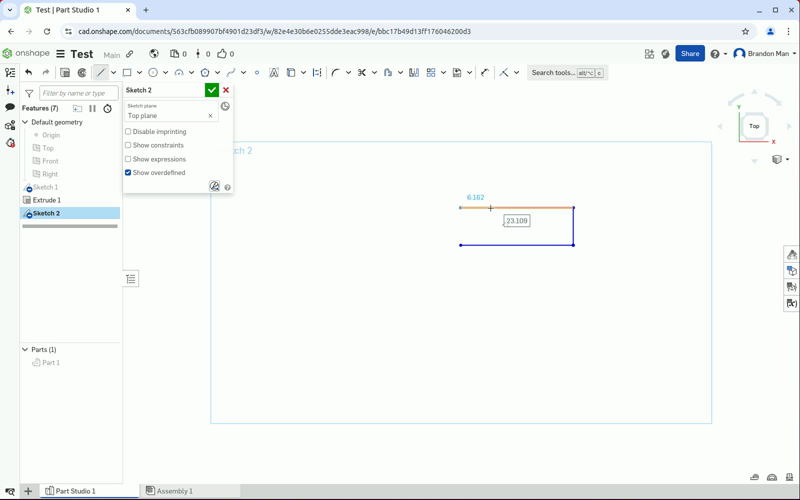
key_down(shift)
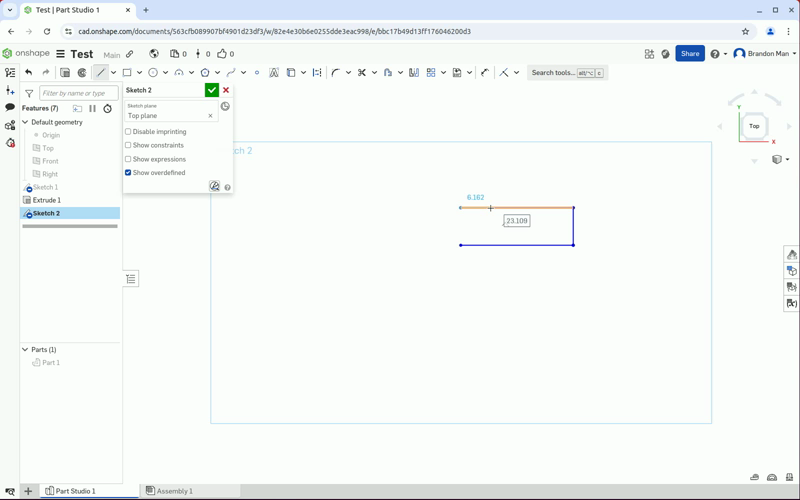
mouse_move(460, 245)
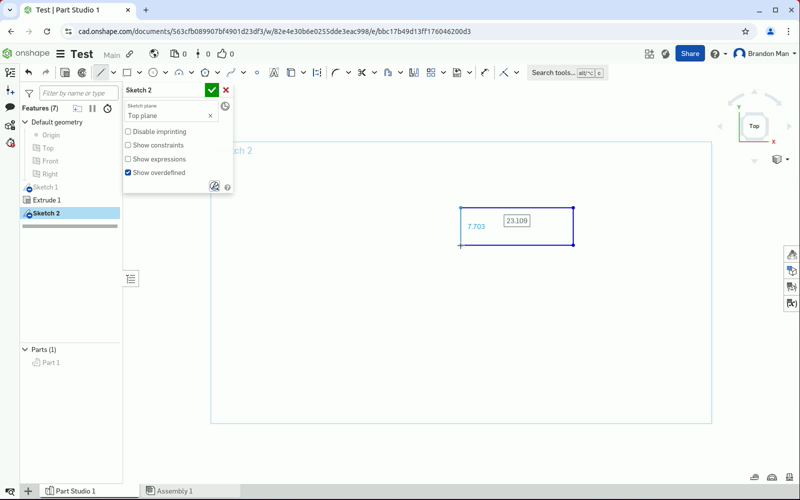
key_up(shift)
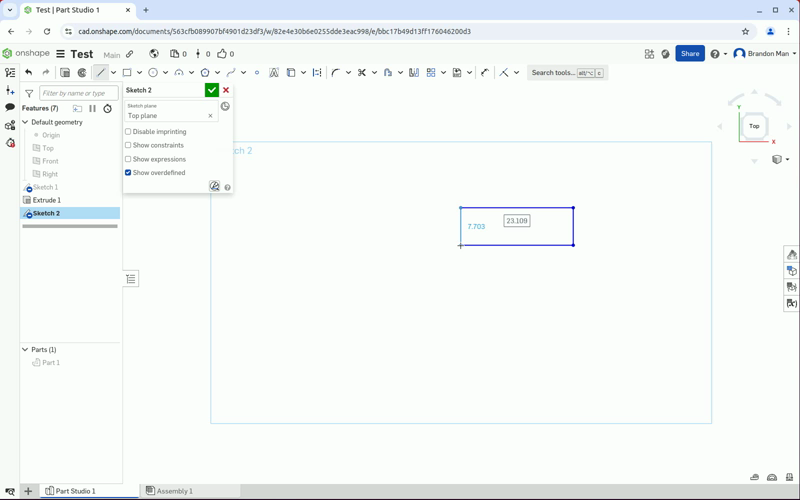
click(460, 245)
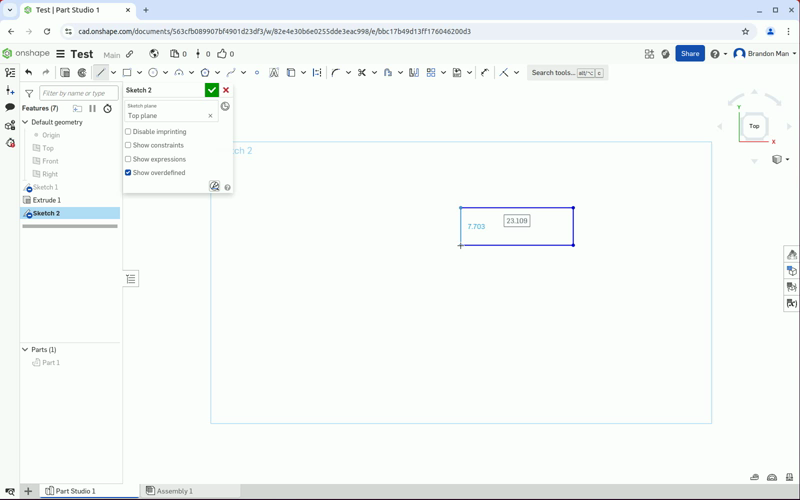
key(esc)
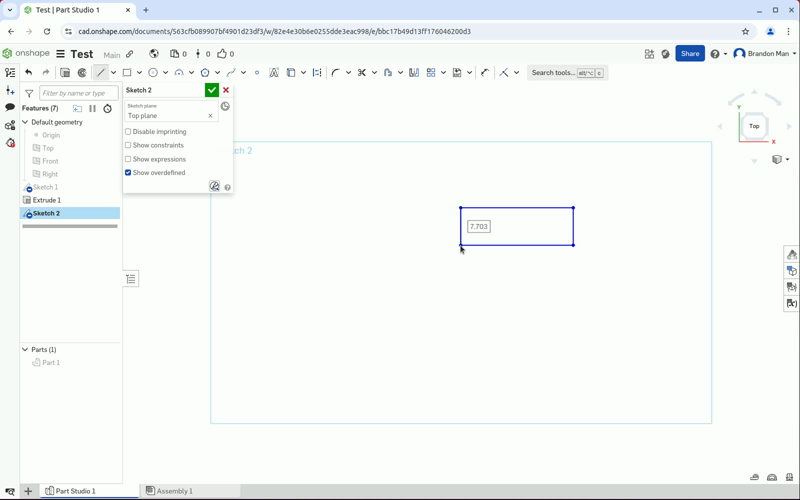
mouse_move(521, 213)
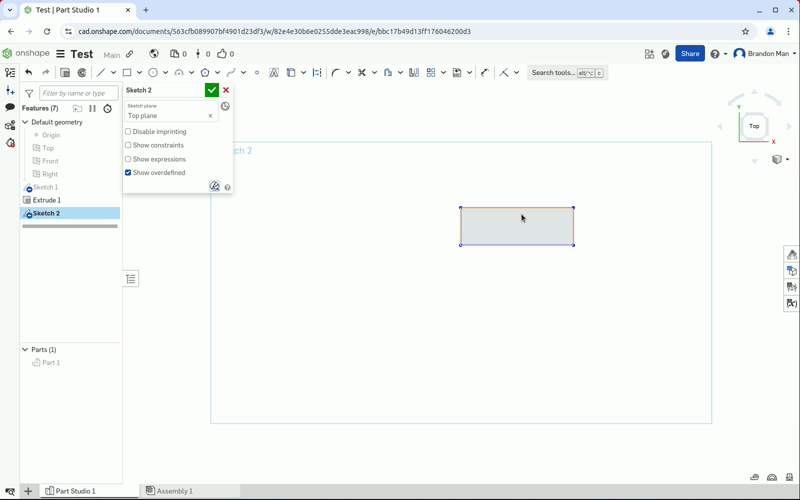
click(521, 213)
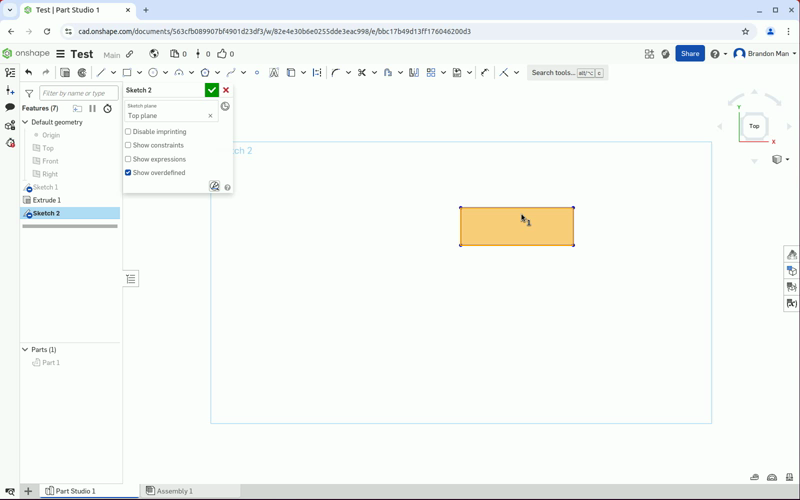
mouse_move(73, 352)
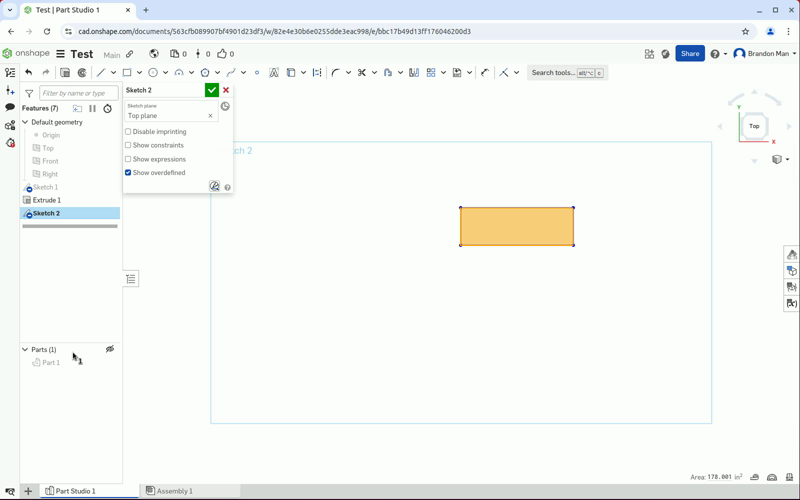
key(shift+y)
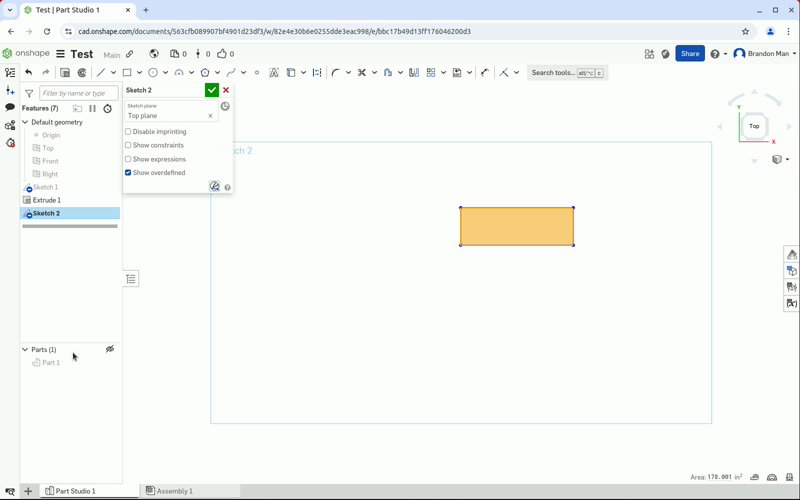
key(shift+e)
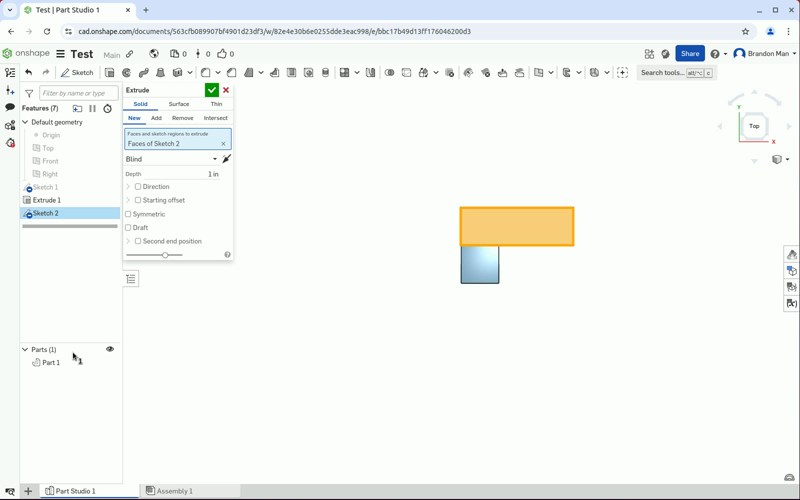
mouse_move(143, 106)
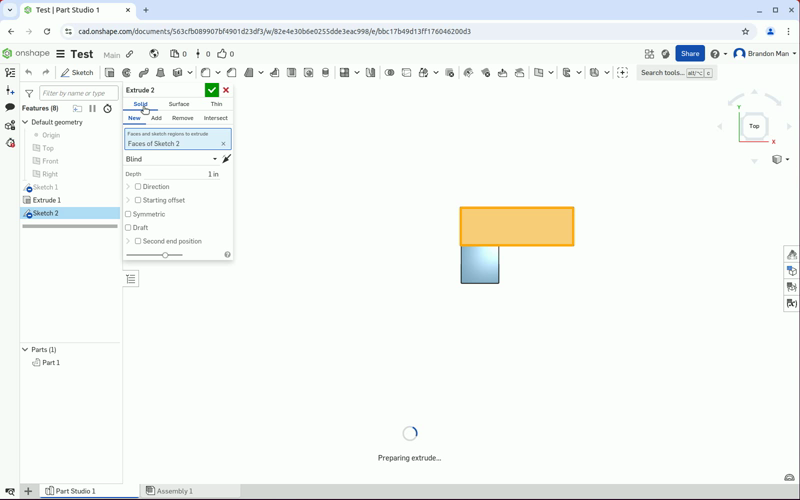
click(143, 106)
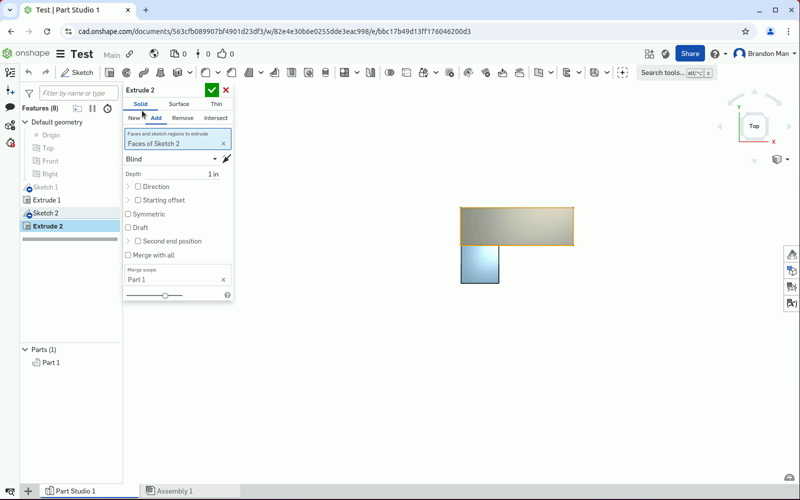
mouse_move(137, 120)
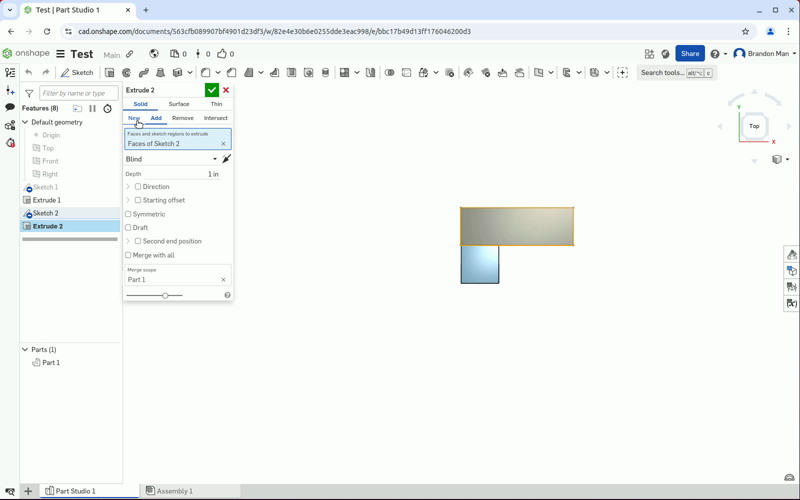
click(137, 120)
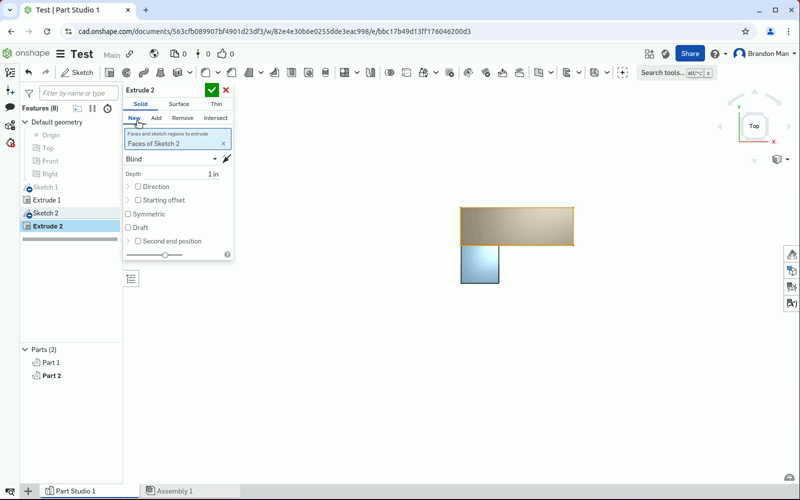
key(tab, 4)
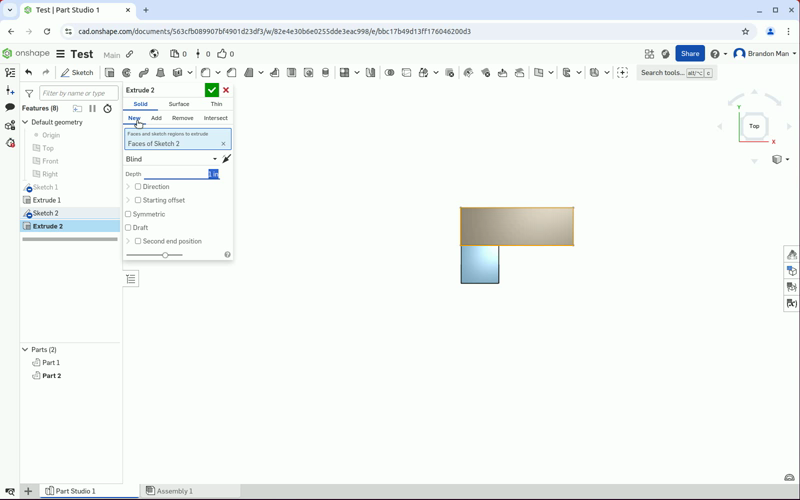
text(15.405)
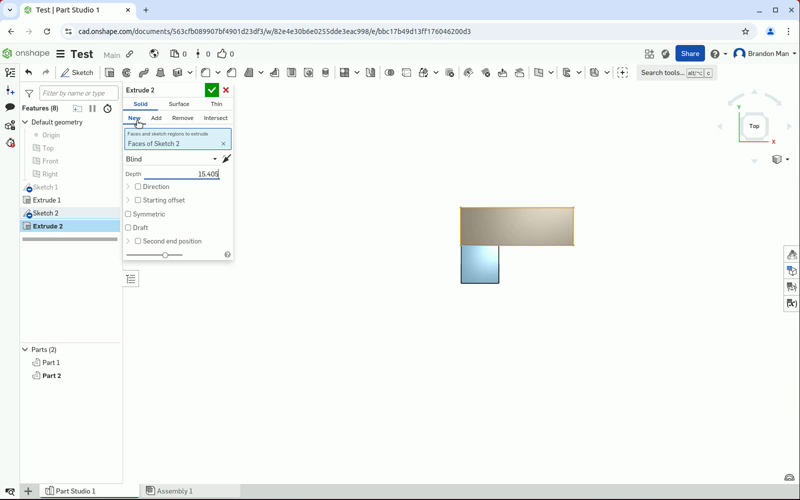
key(enter)
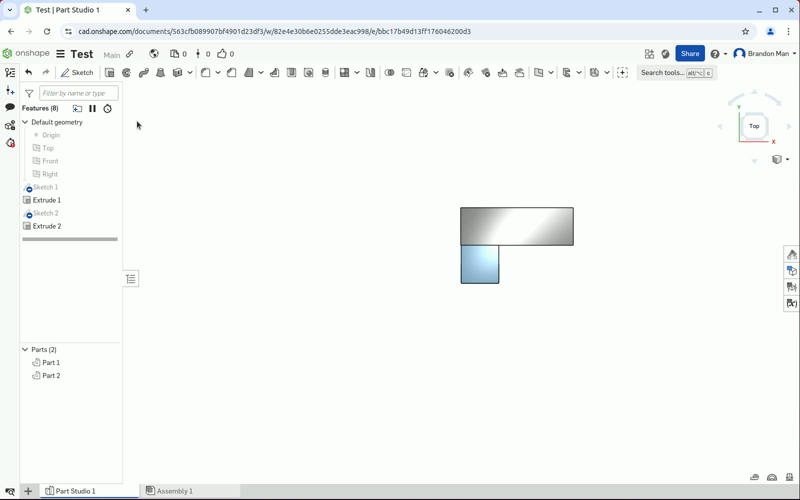
key(shift+h)
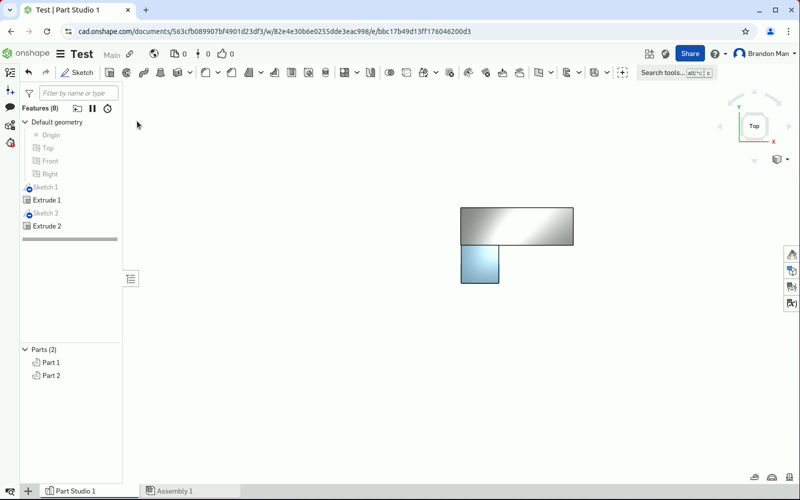
key(shift+h)
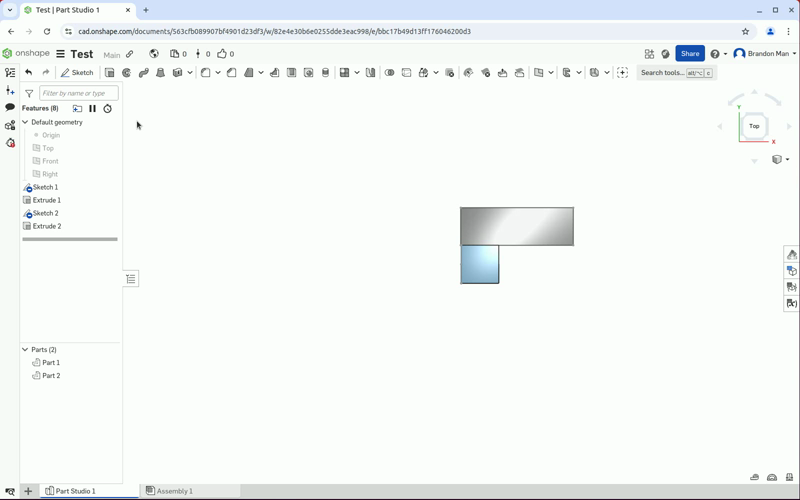
key(shift+7)
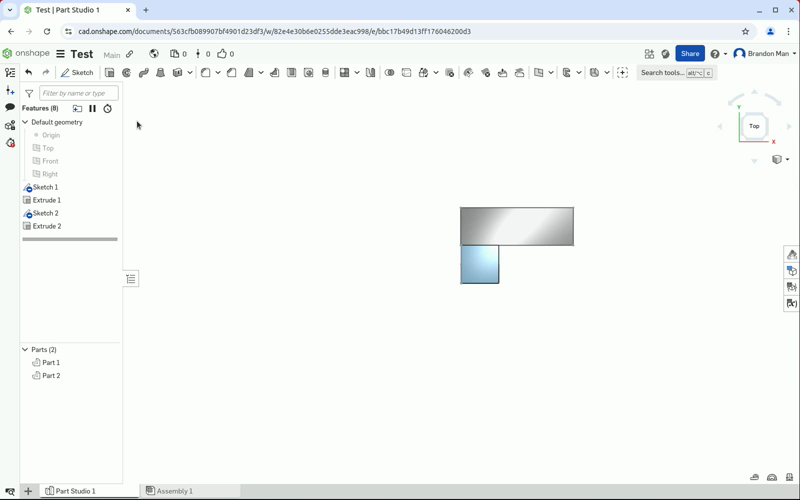
key(up, 3)
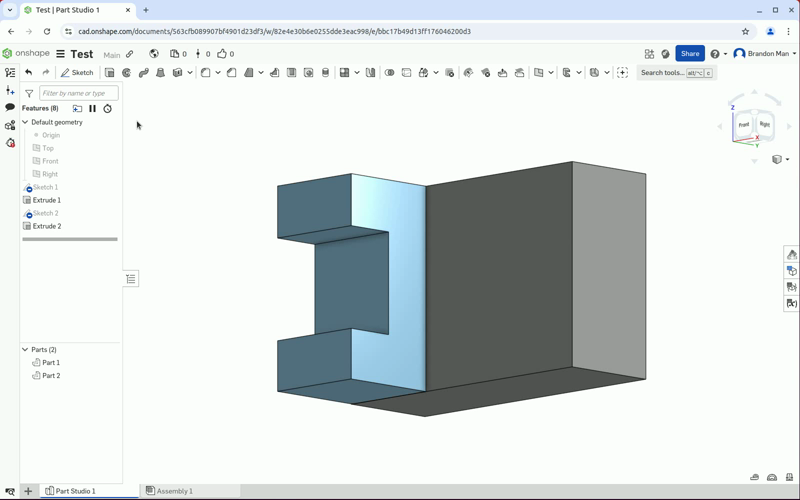
key(left, 3)
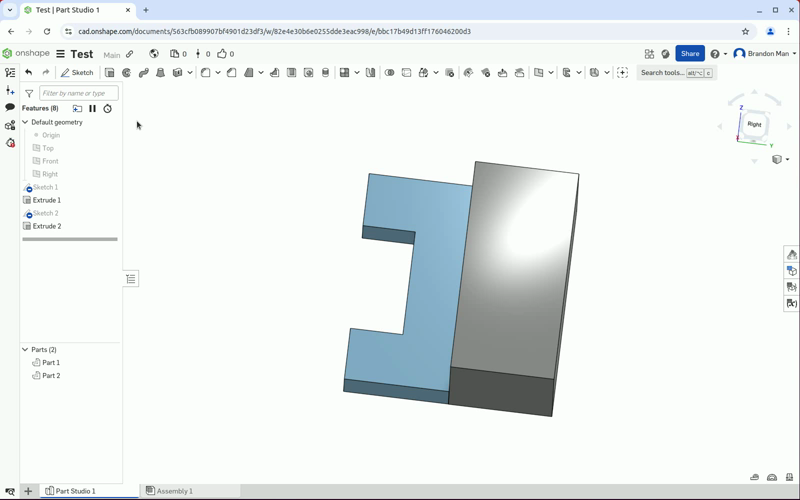
key(right, 3)
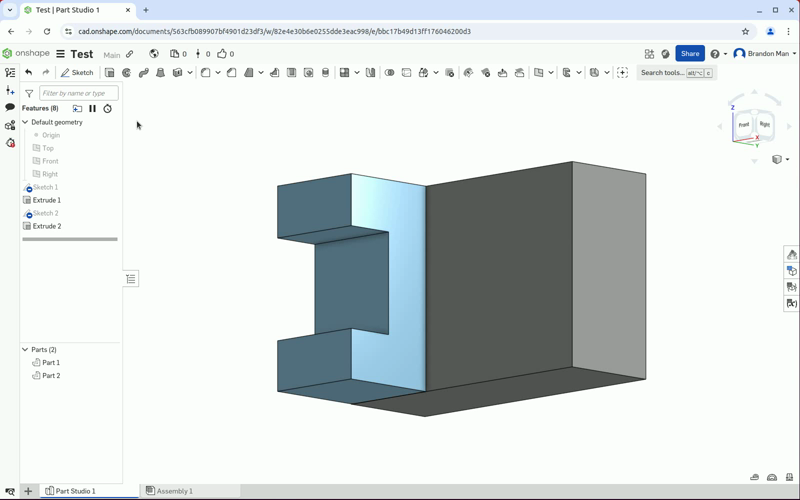
key(down, 3)
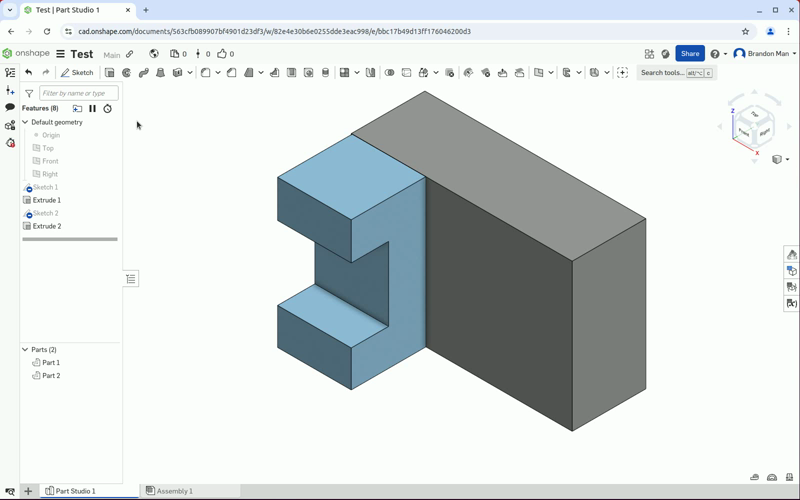
mouse_move(73, 189)
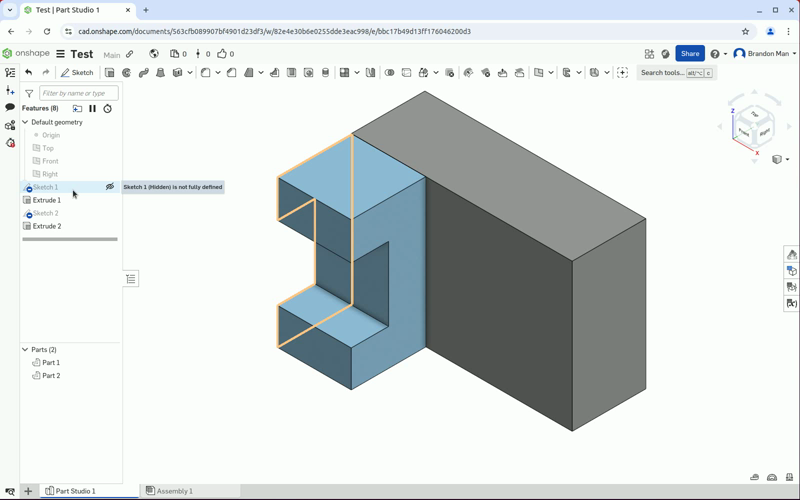
click(73, 189)